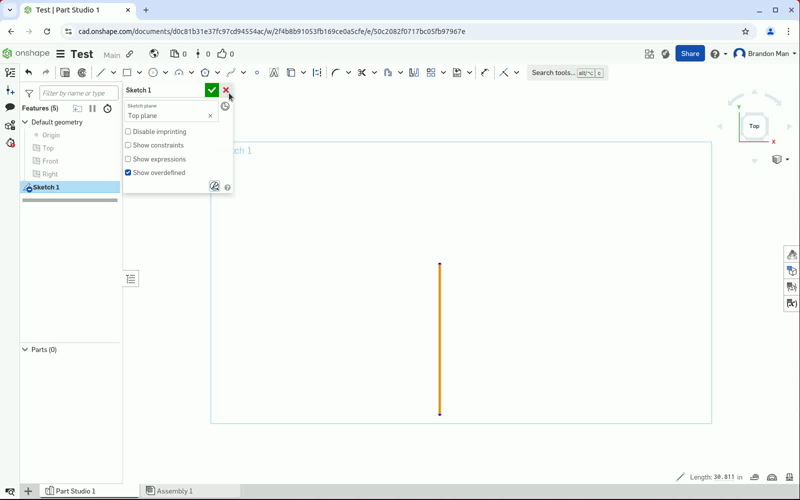
key(shift+h)
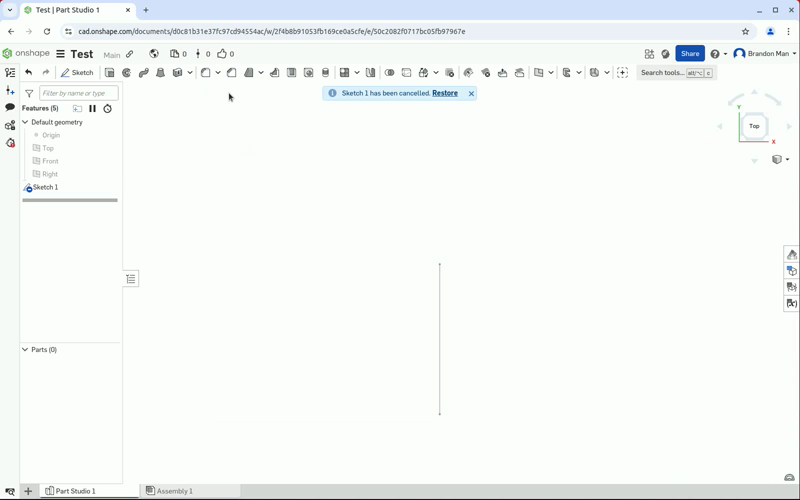
key(shift+s)
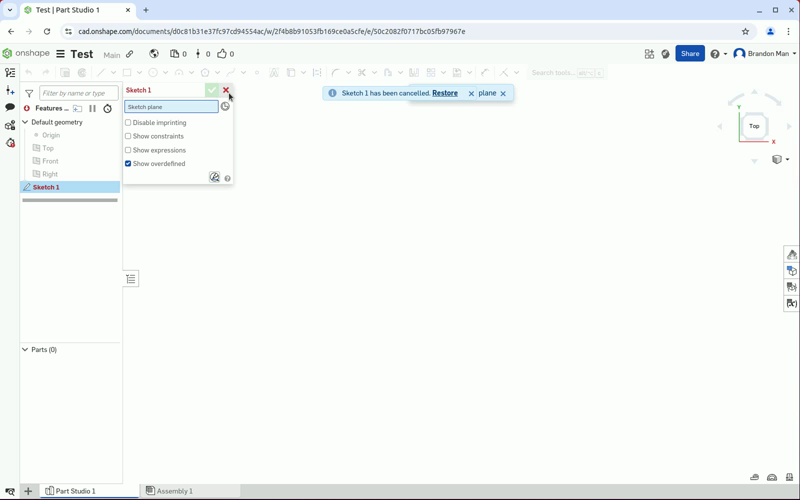
mouse_move(73, 150)
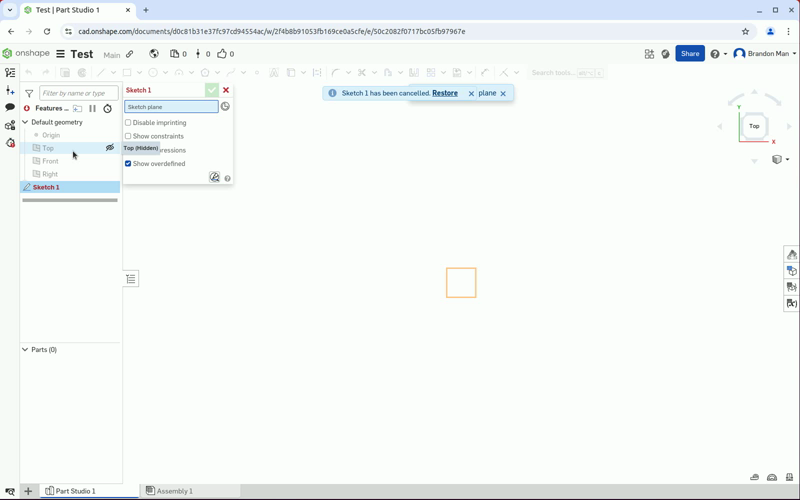
click(73, 150)
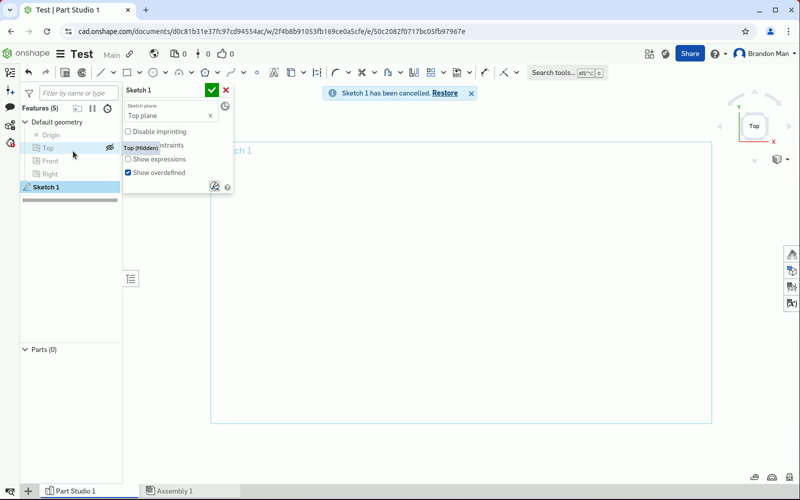
mouse_move(73, 352)
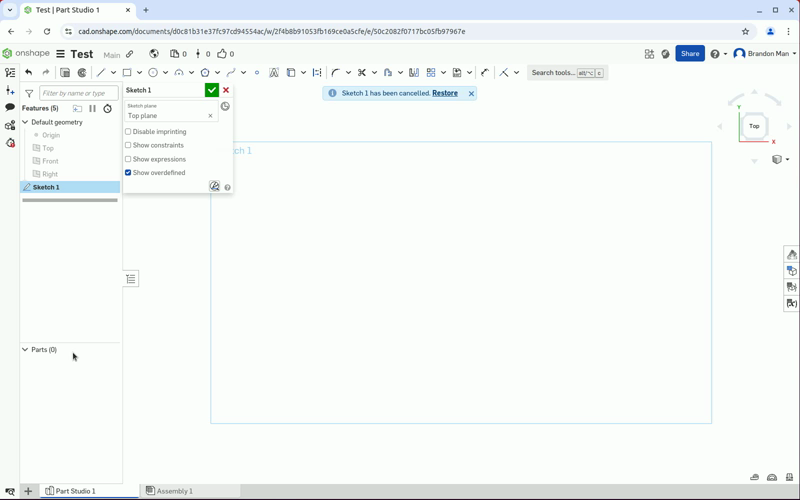
key(y)
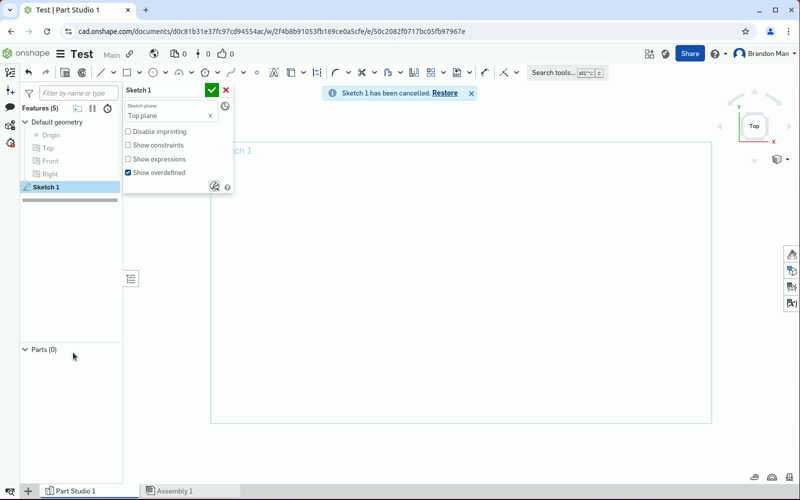
key(l)
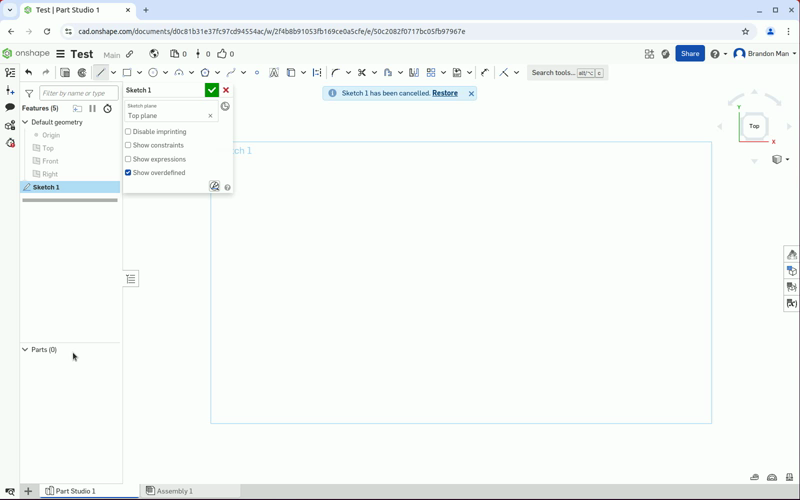
key_down(shift)
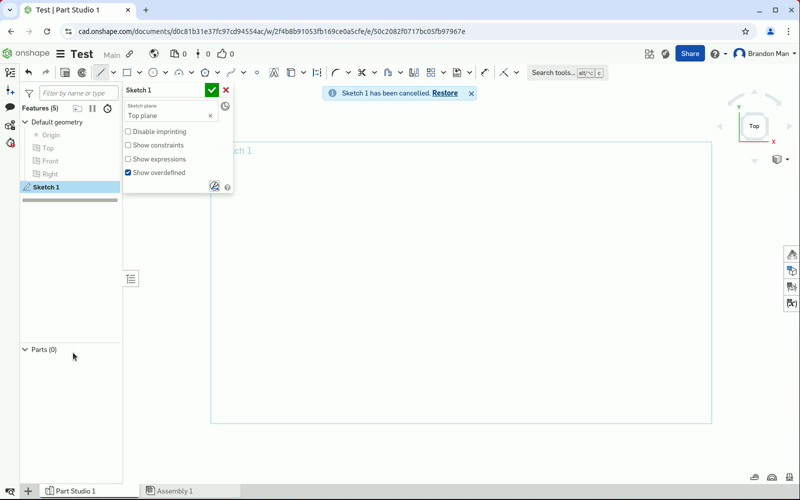
mouse_move(348, 288)
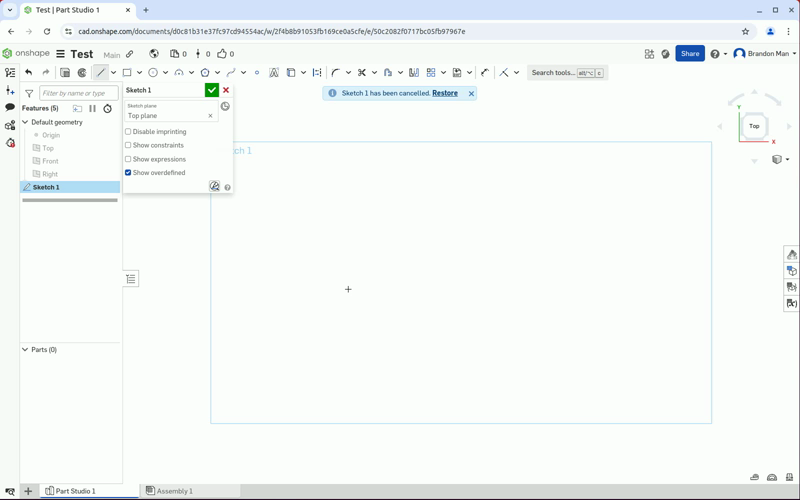
click(348, 288)
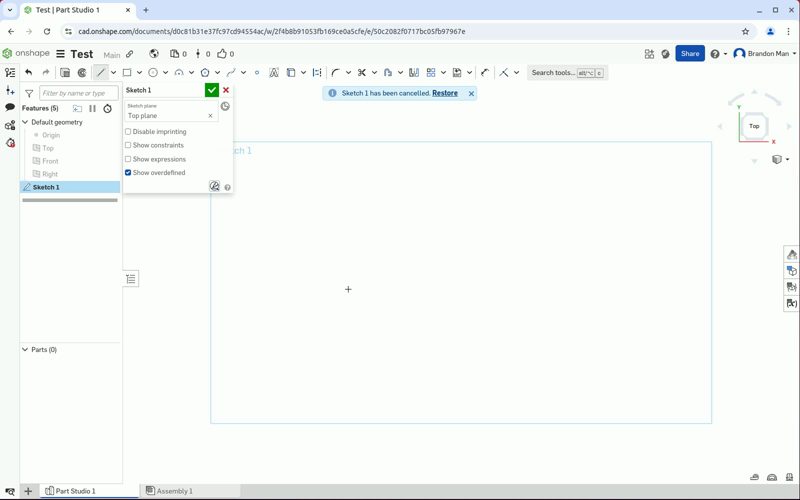
key_up(shift)
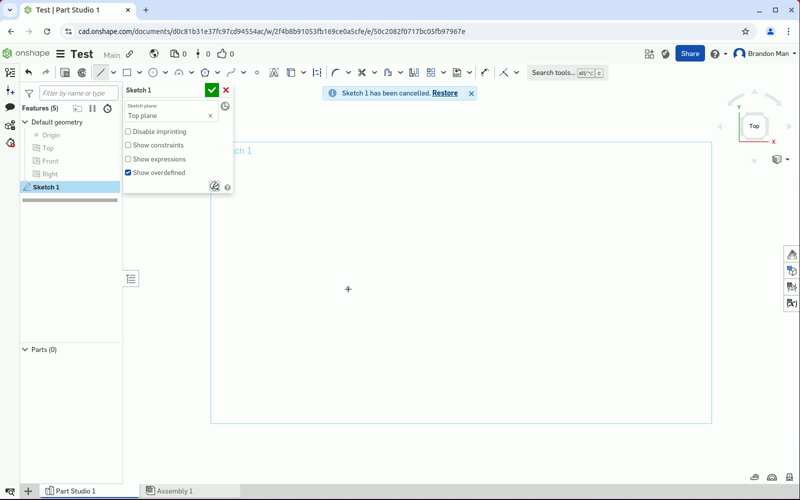
key_down(shift)
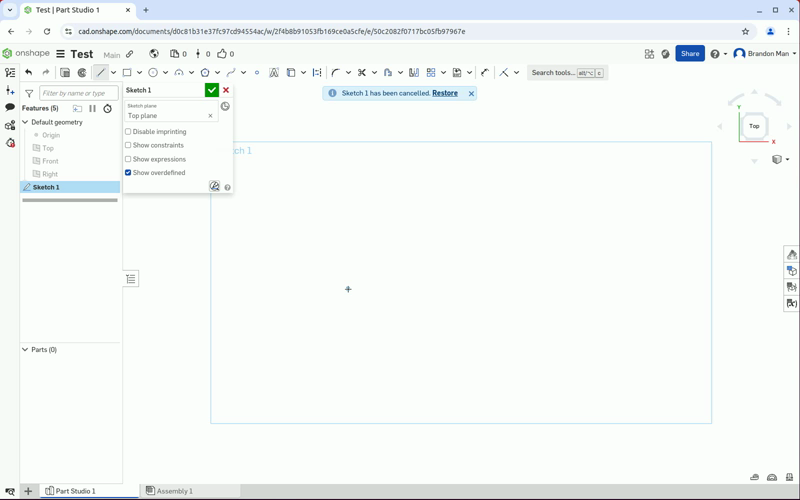
mouse_move(378, 288)
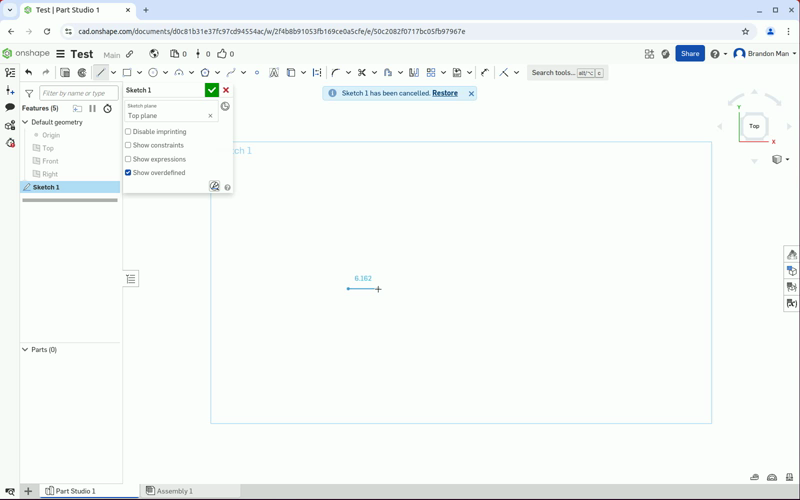
mouse_move(404, 288)
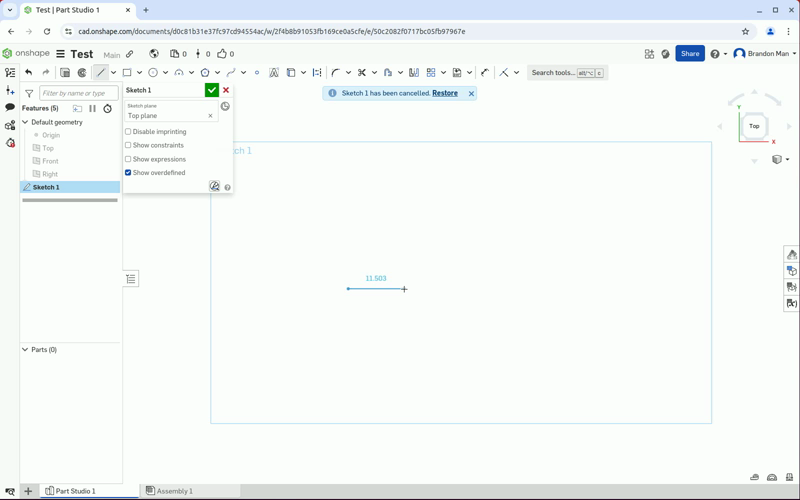
click(404, 288)
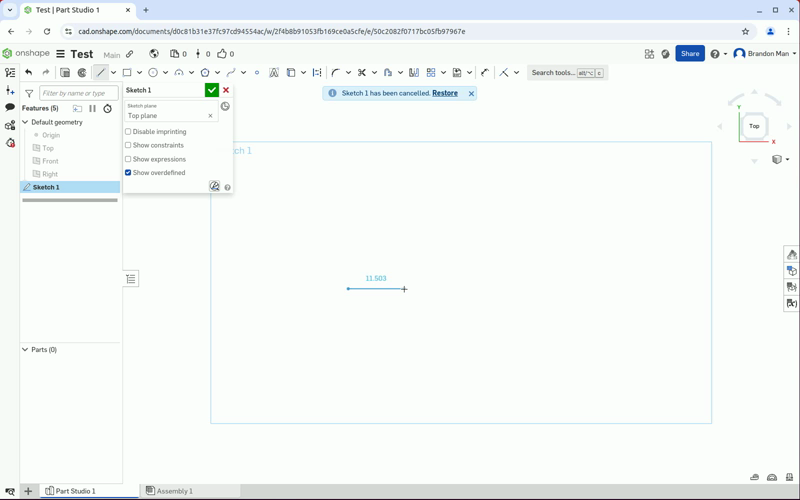
key_up(shift)
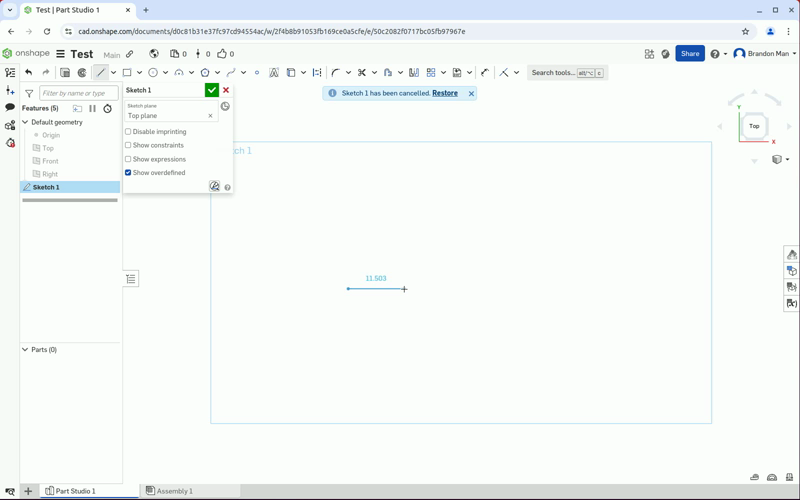
key_down(shift)
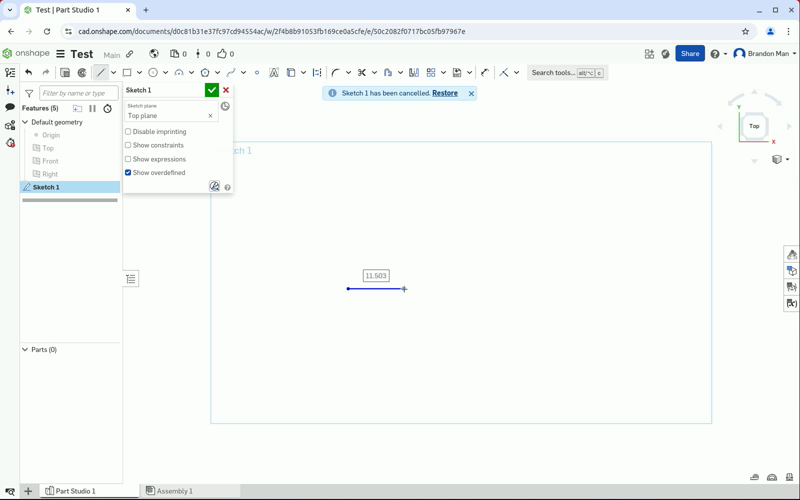
mouse_move(434, 288)
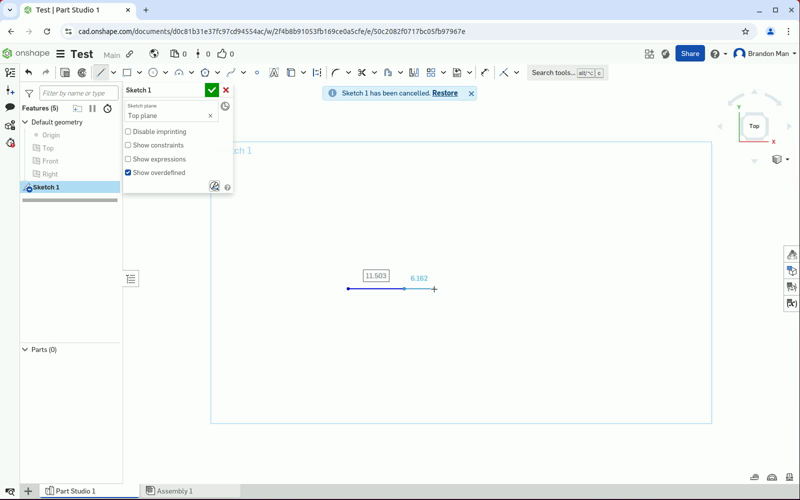
mouse_move(404, 276)
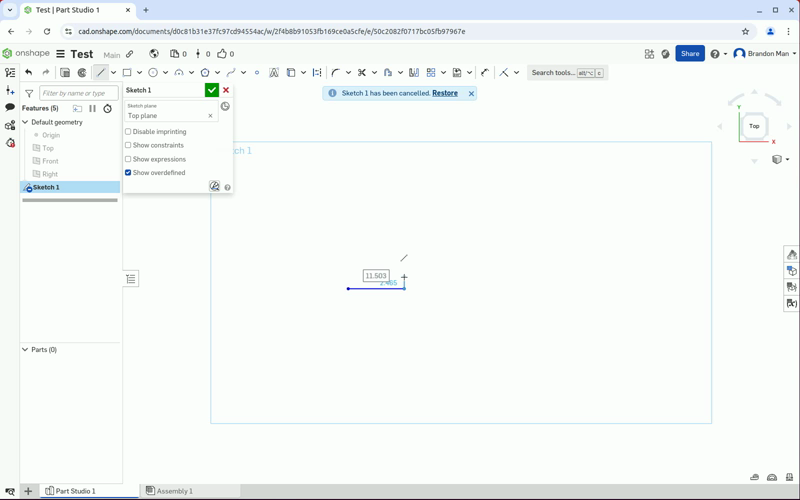
click(404, 276)
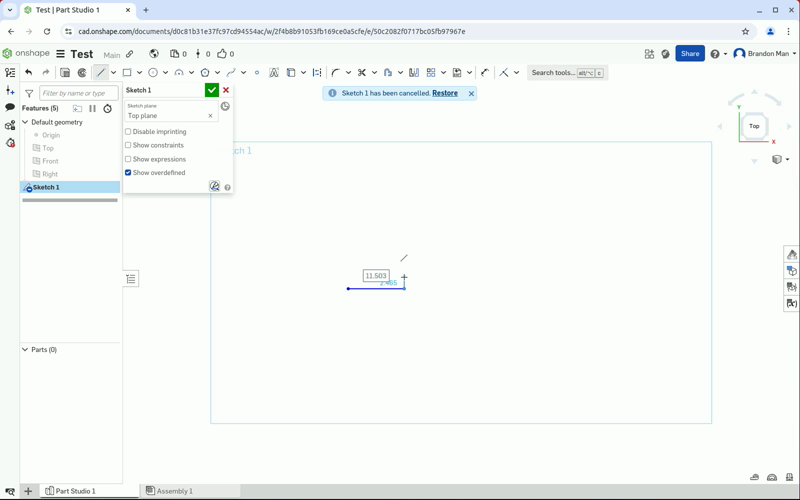
key_up(shift)
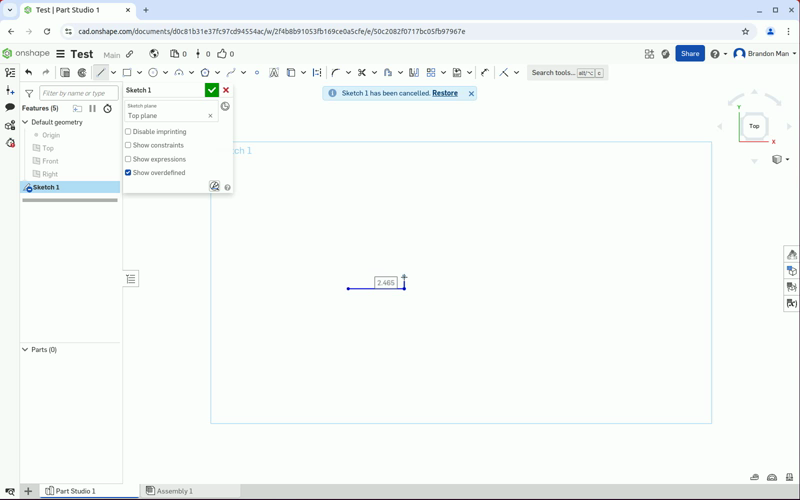
key_down(shift)
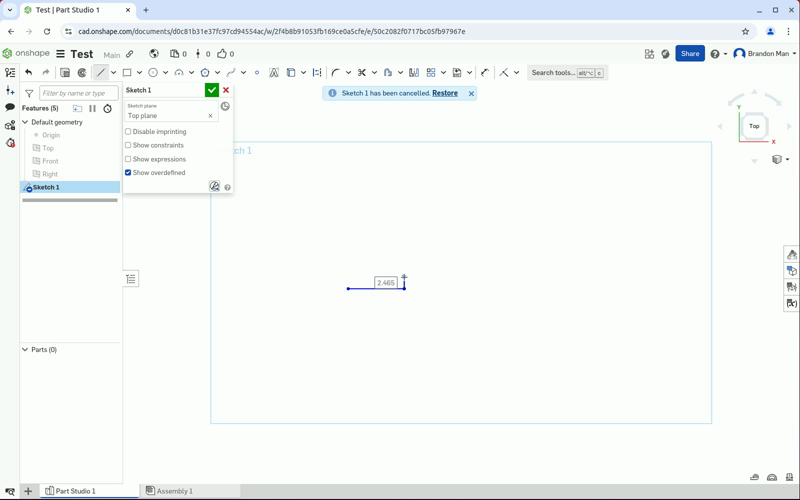
mouse_move(434, 276)
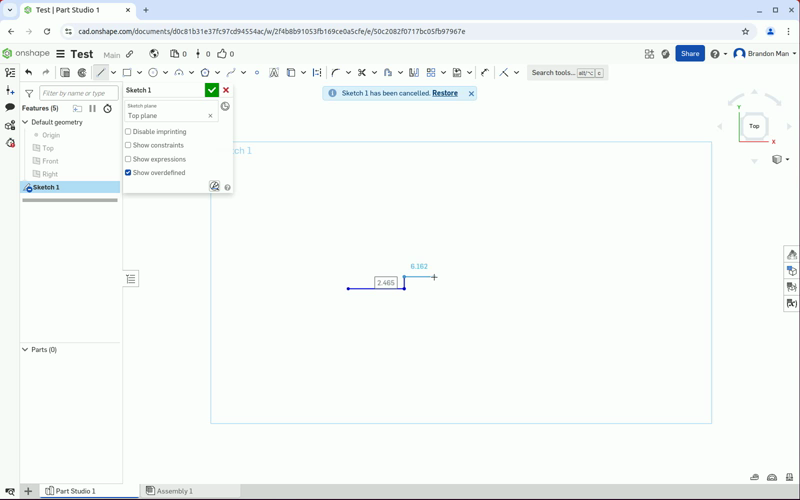
mouse_move(348, 276)
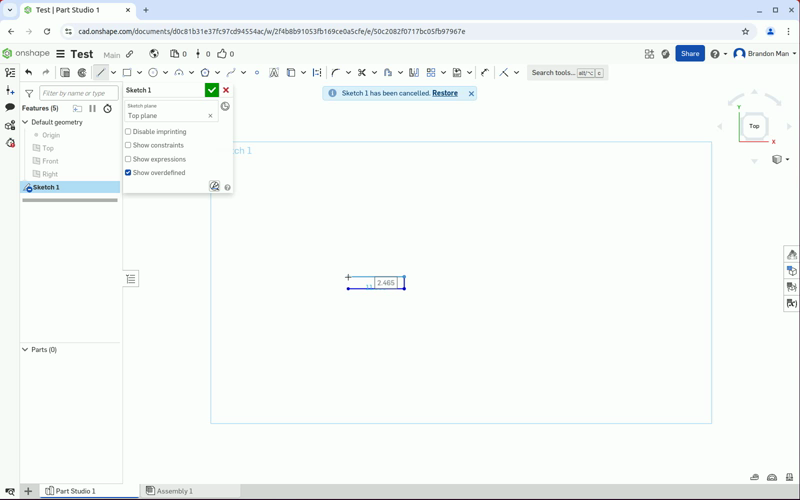
click(348, 276)
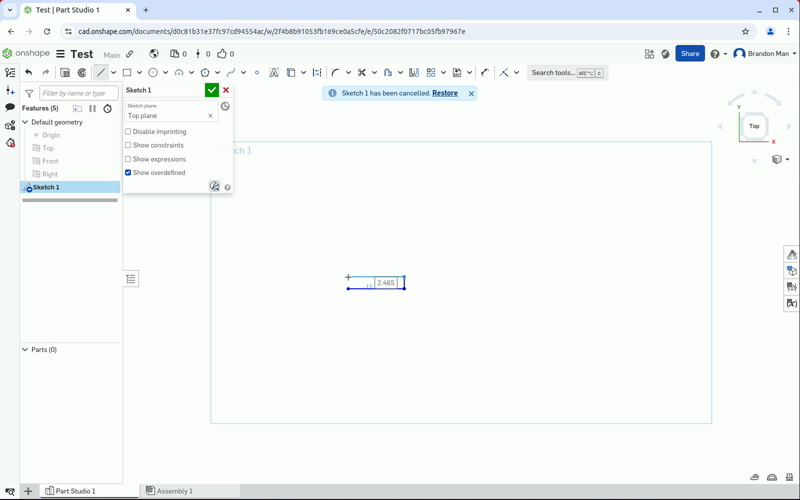
key_up(shift)
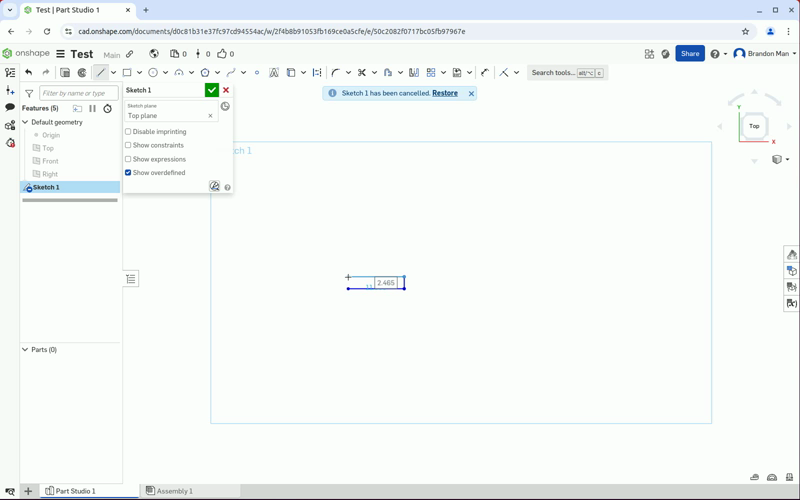
mouse_move(378, 276)
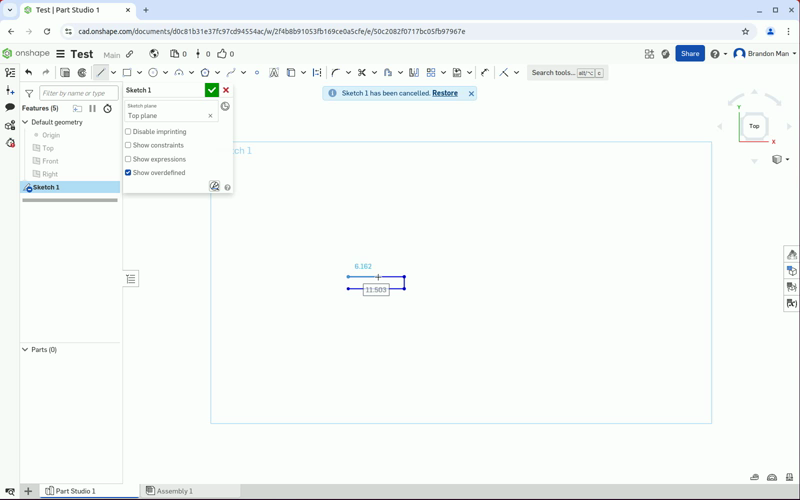
key_down(shift)
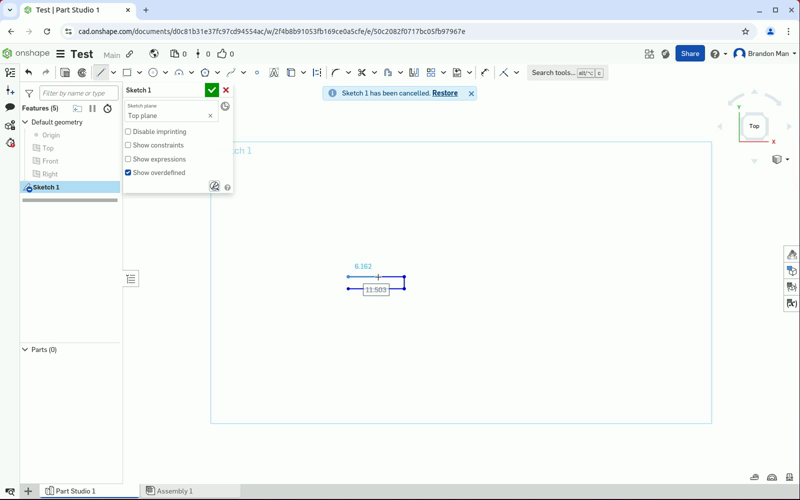
mouse_move(348, 288)
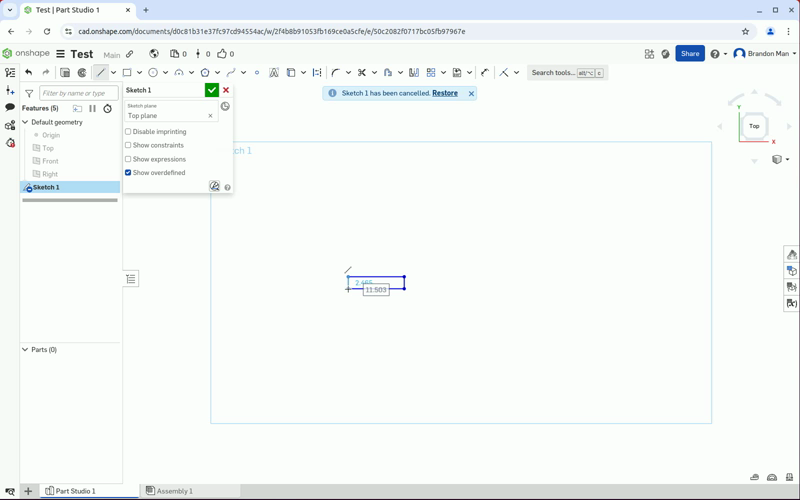
key_up(shift)
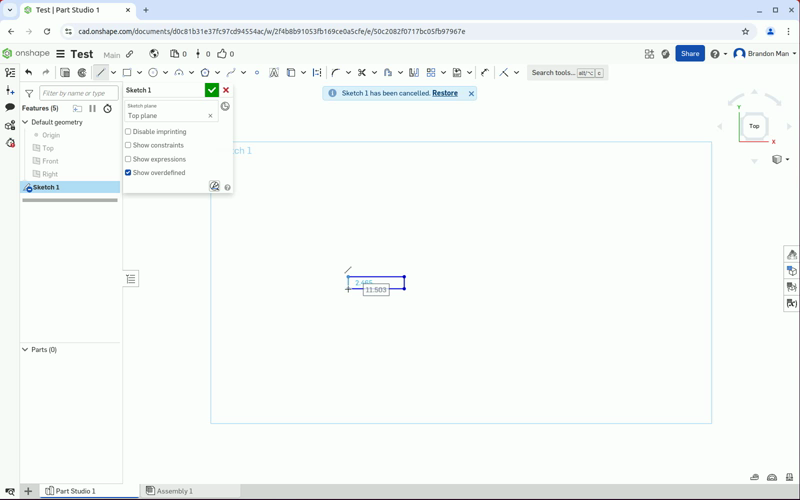
click(348, 288)
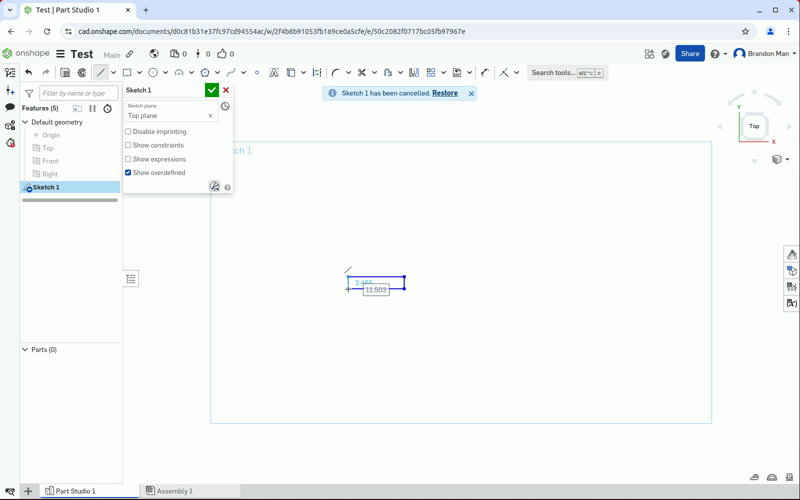
key(esc)
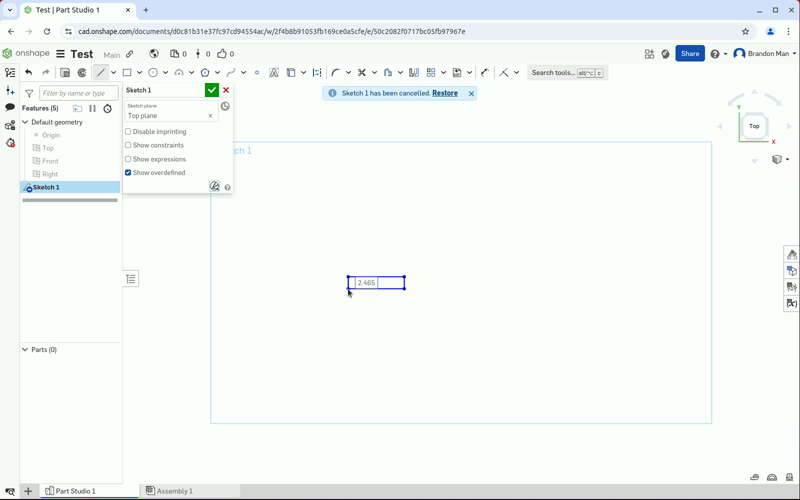
mouse_move(353, 280)
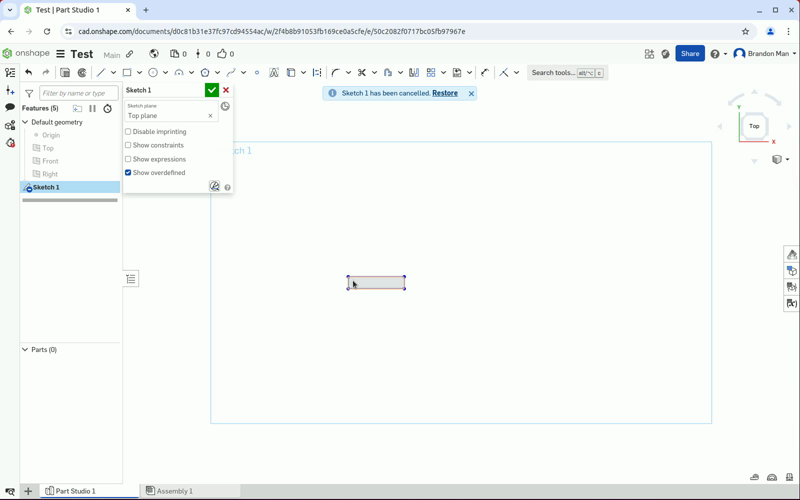
scroll(6)
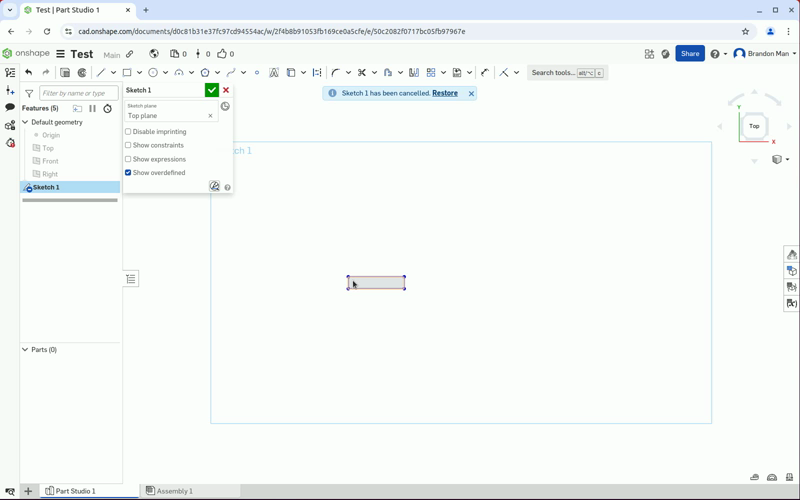
scroll(6)
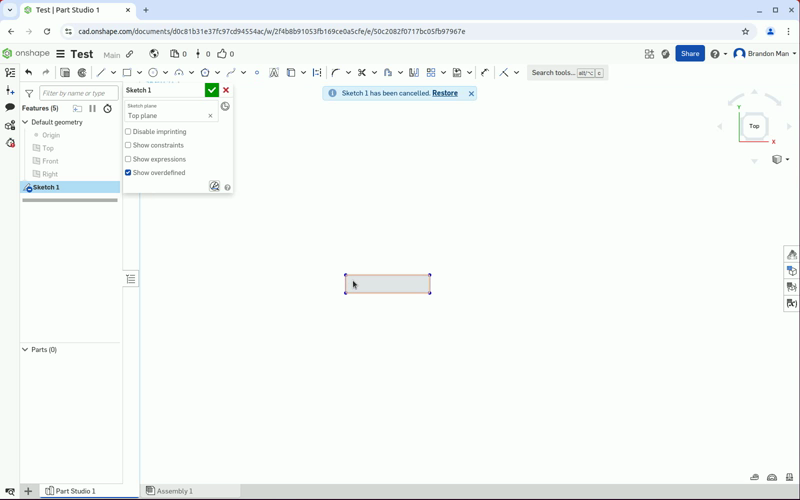
scroll(6)
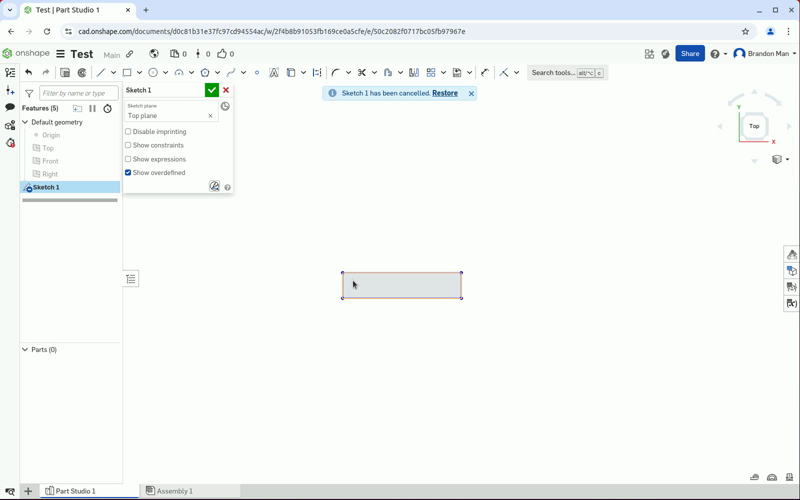
scroll(6)
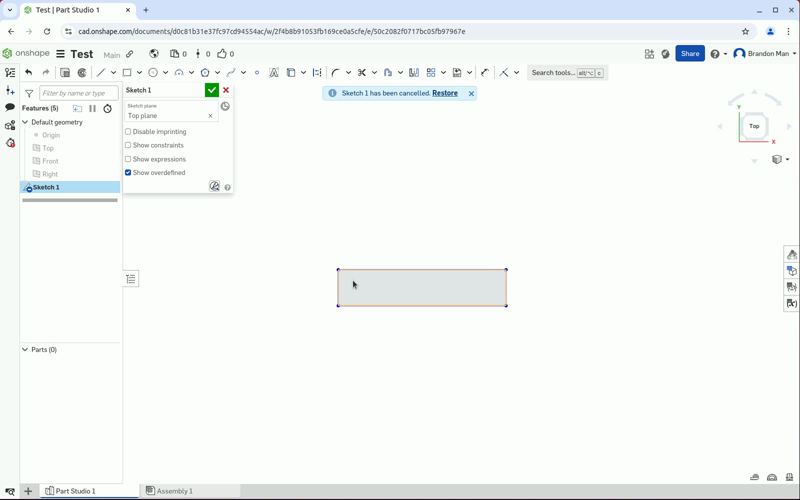
scroll(6)
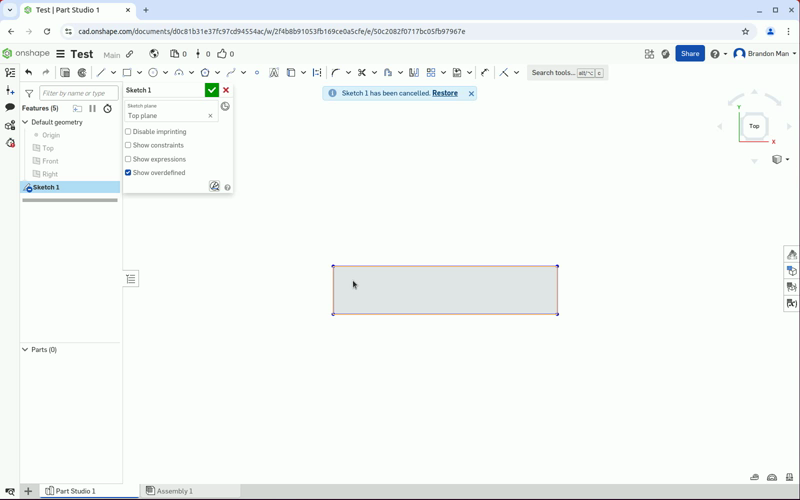
scroll(6)
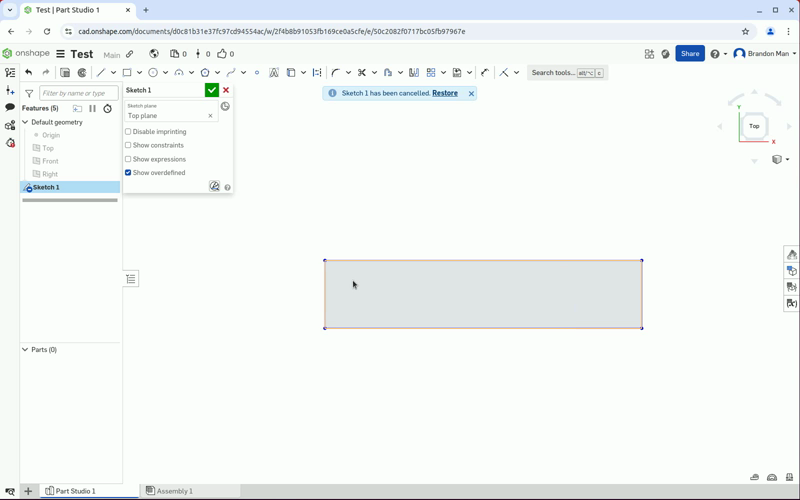
scroll(6)
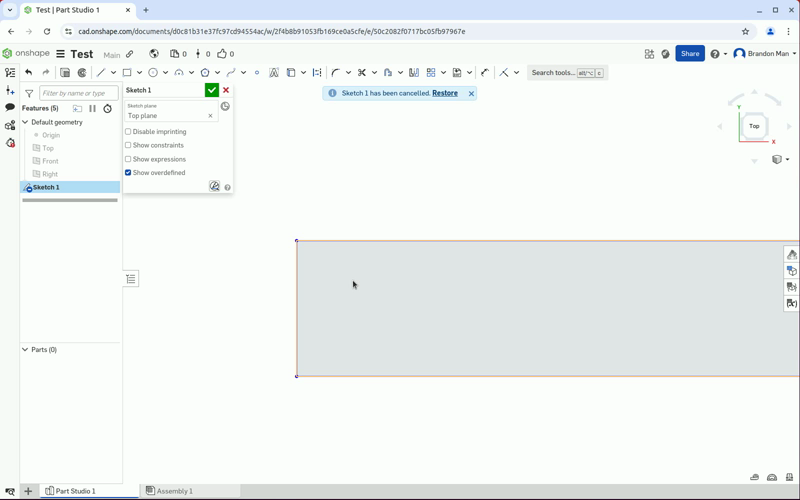
click(353, 280)
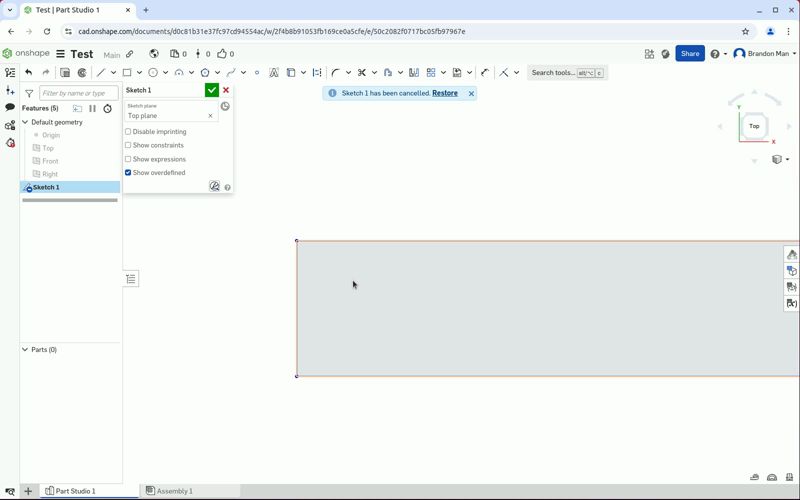
scroll(-6)
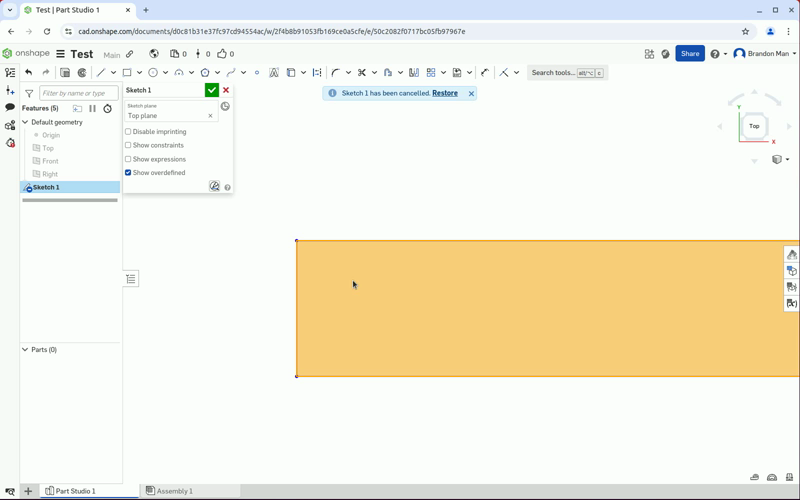
scroll(-6)
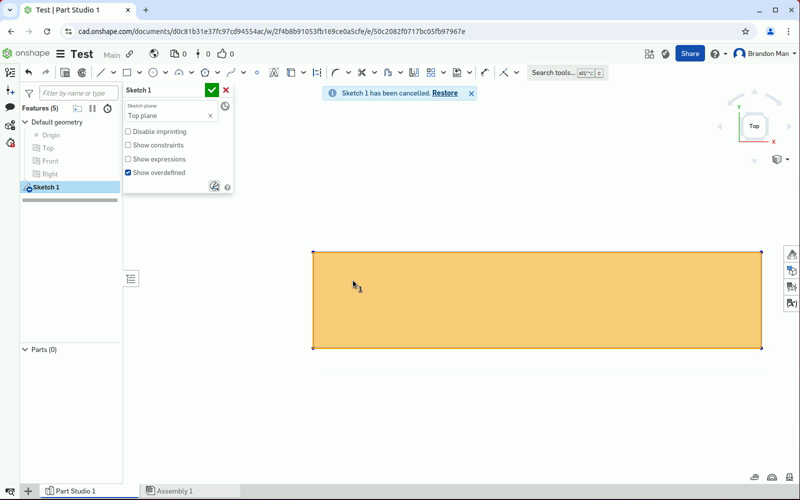
scroll(-6)
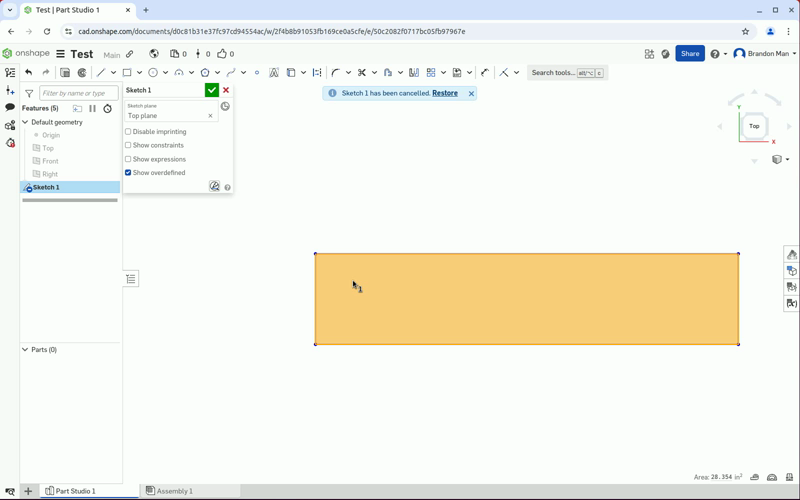
scroll(-6)
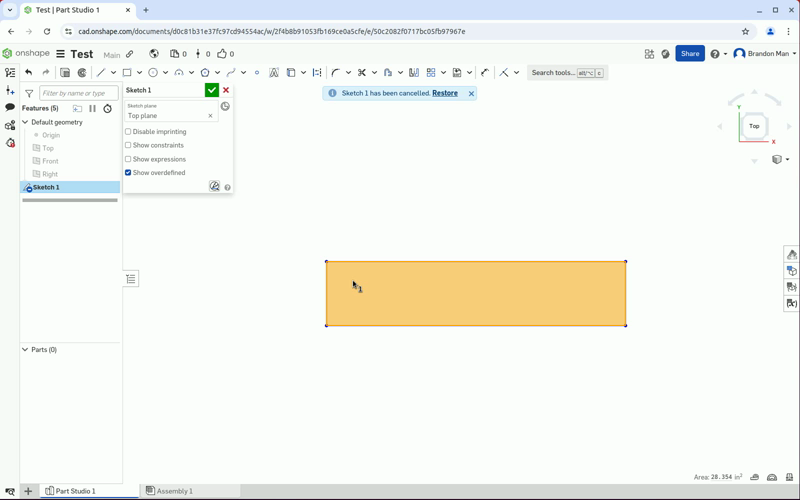
scroll(-6)
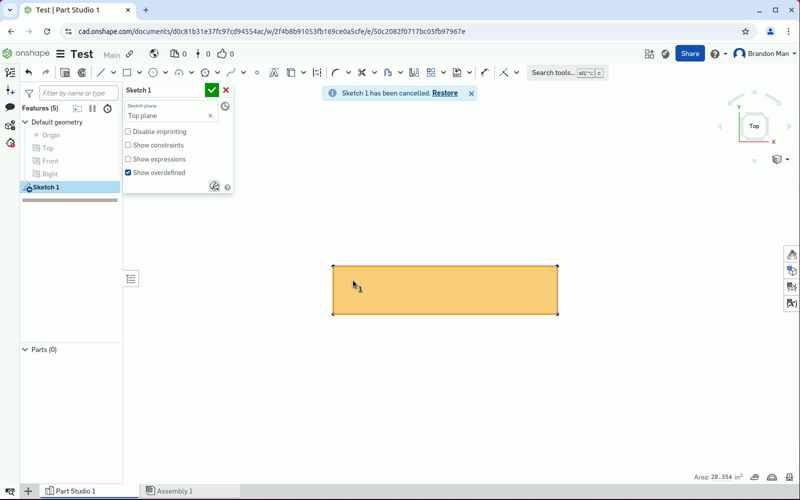
scroll(-6)
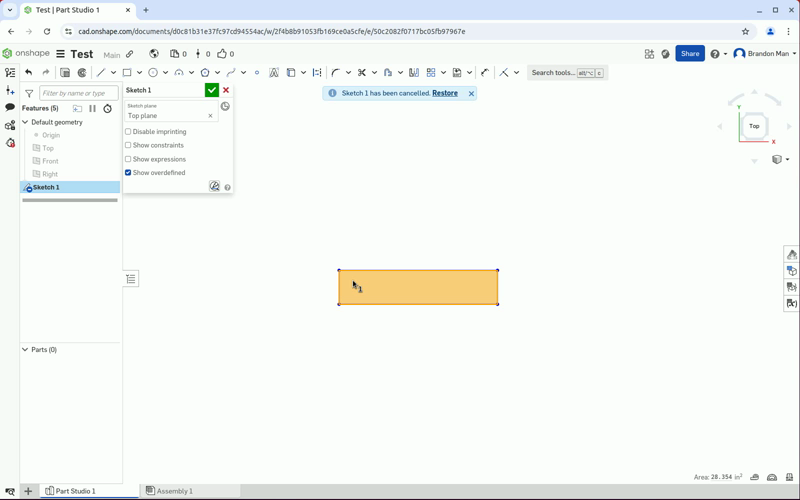
scroll(-6)
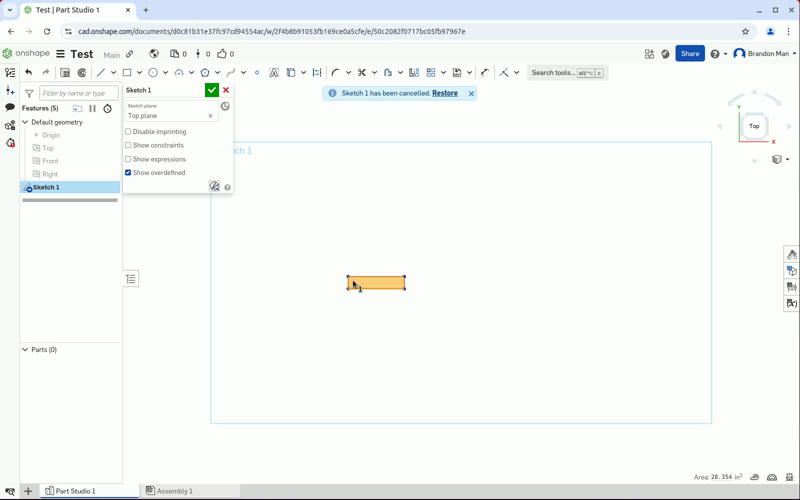
mouse_move(73, 352)
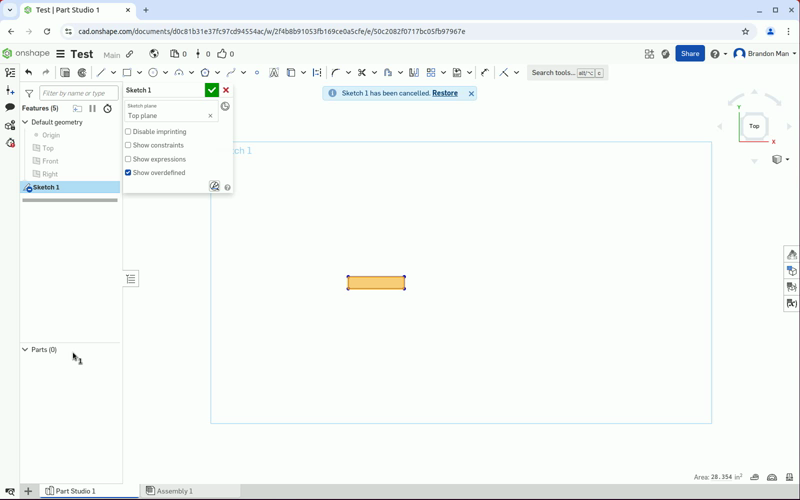
key(shift+y)
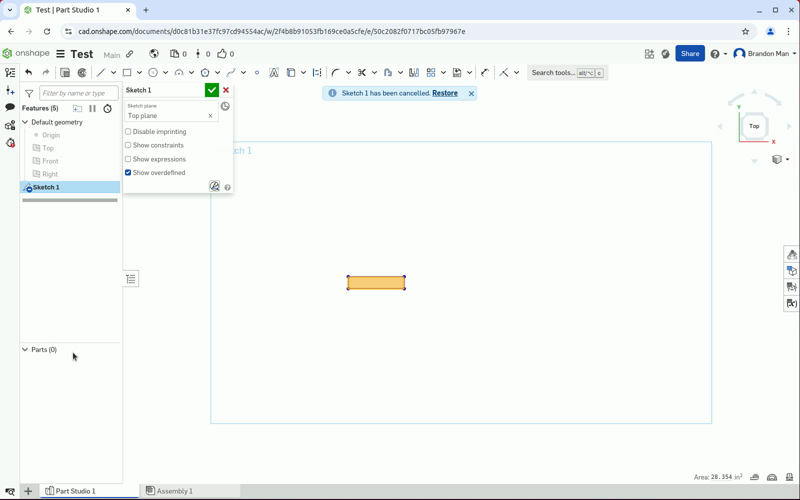
key(shift+e)
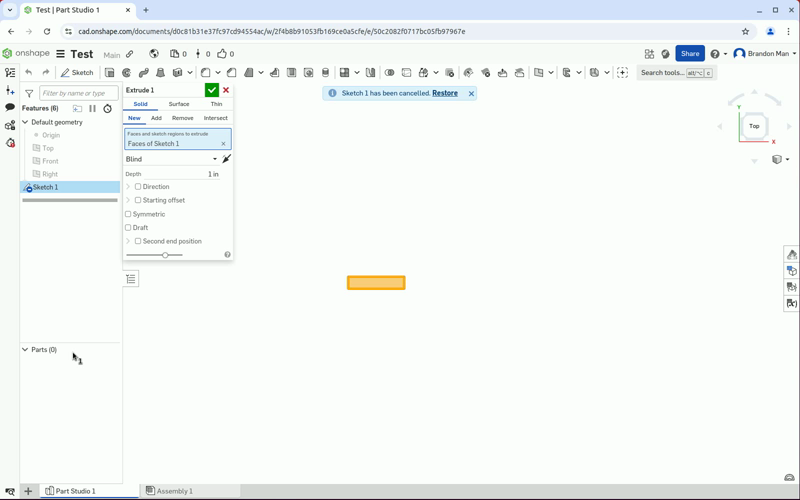
mouse_move(143, 106)
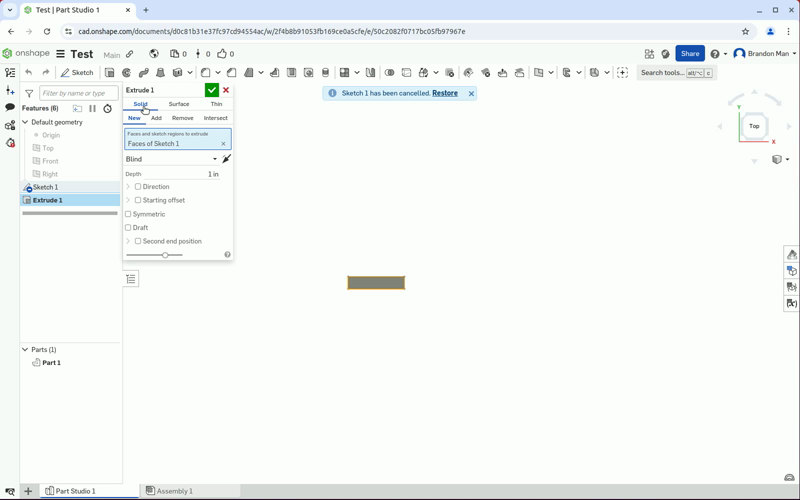
click(143, 106)
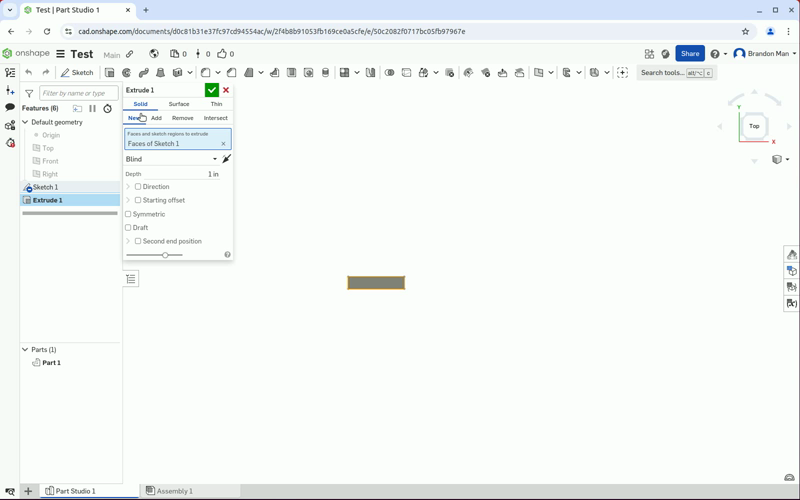
mouse_move(137, 120)
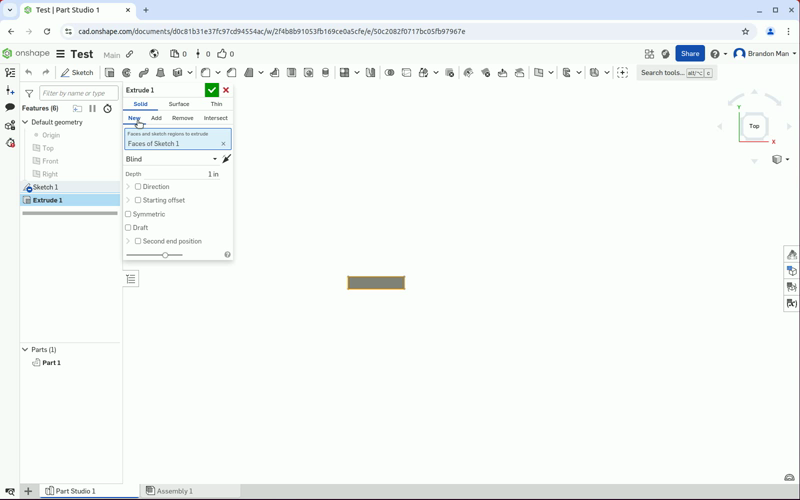
click(137, 120)
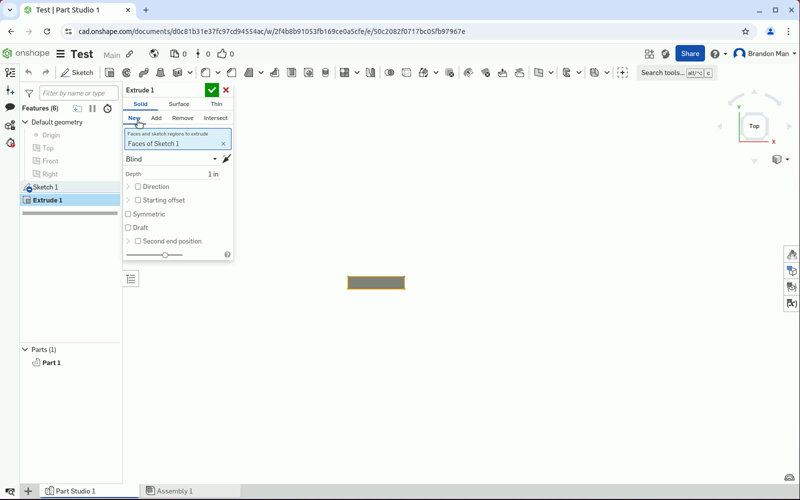
key(tab, 4)
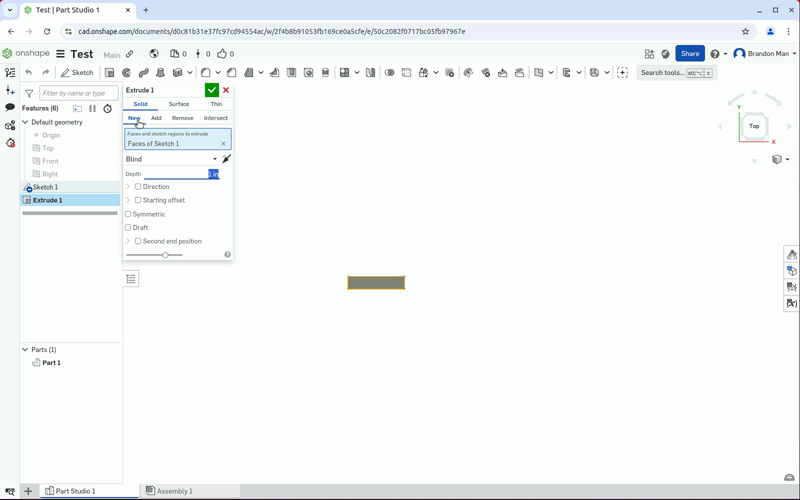
text(0.241)
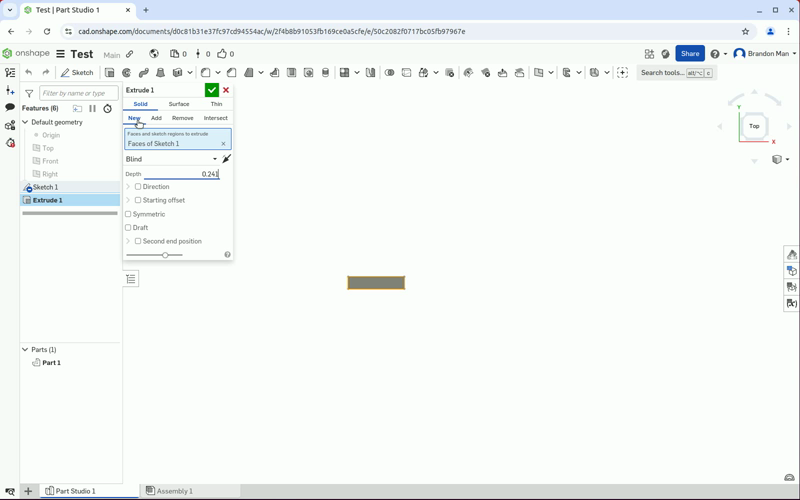
key(enter)
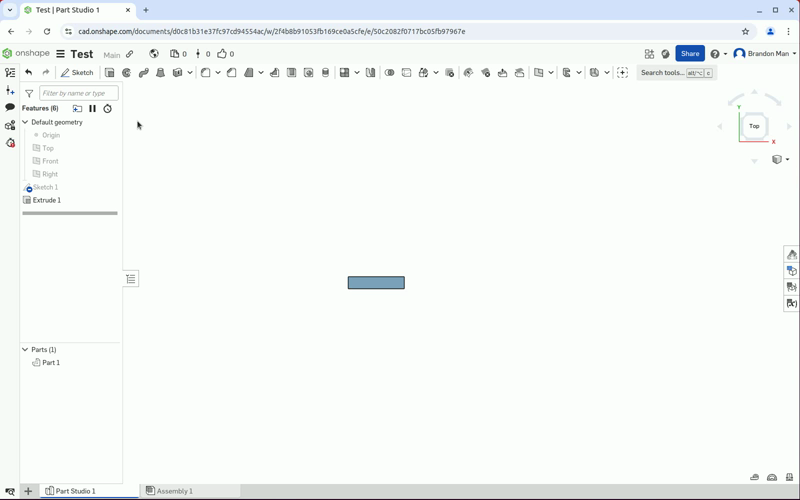
key(shift+h)
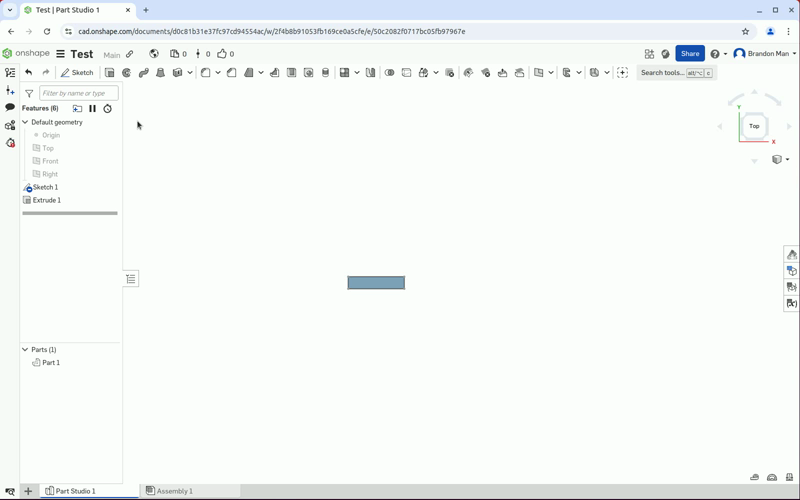
key(shift+h)
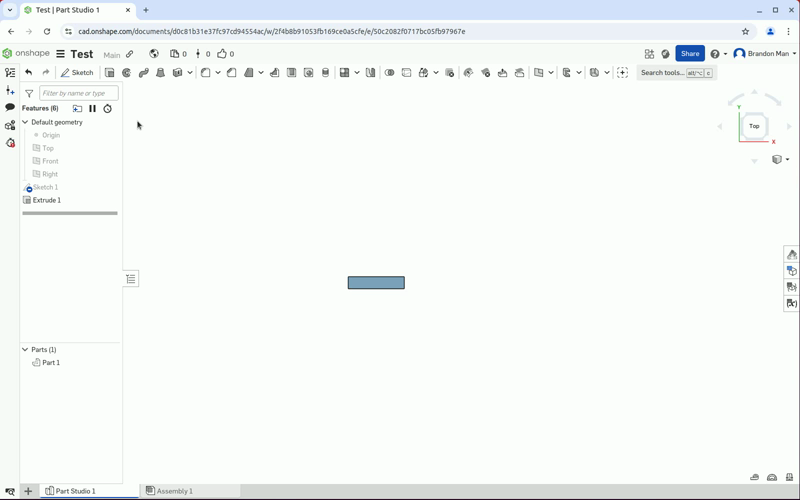
mouse_move(73, 189)
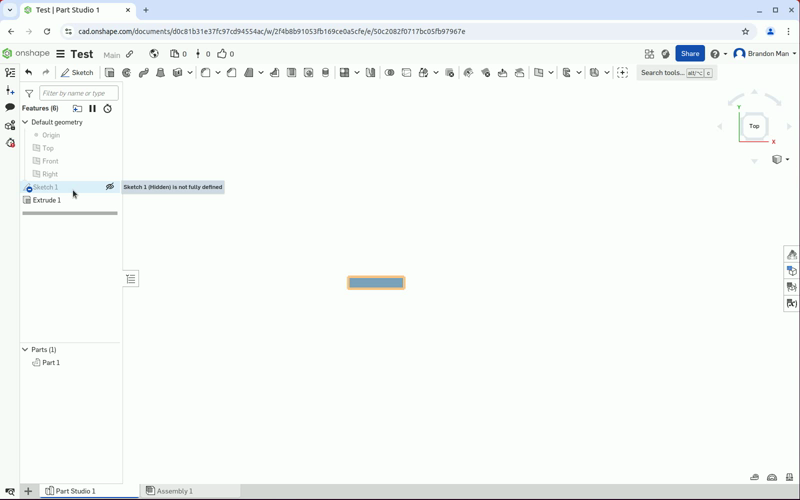
click(73, 189)
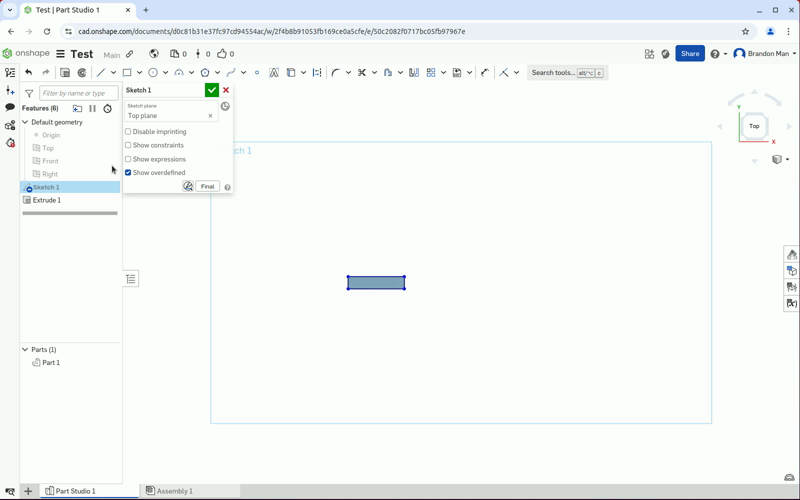
mouse_move(229, 92)
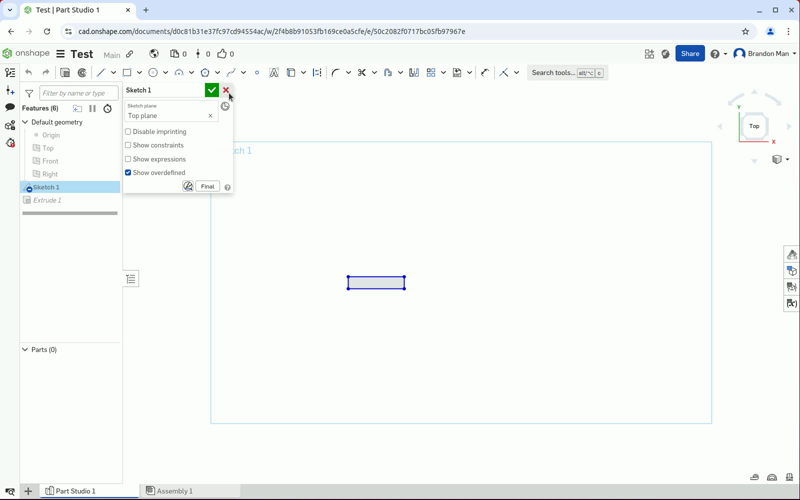
click(229, 92)
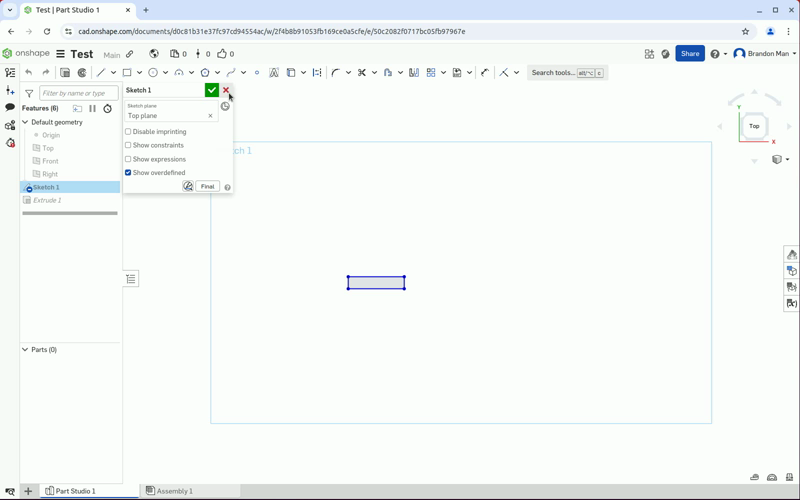
key(shift+s)
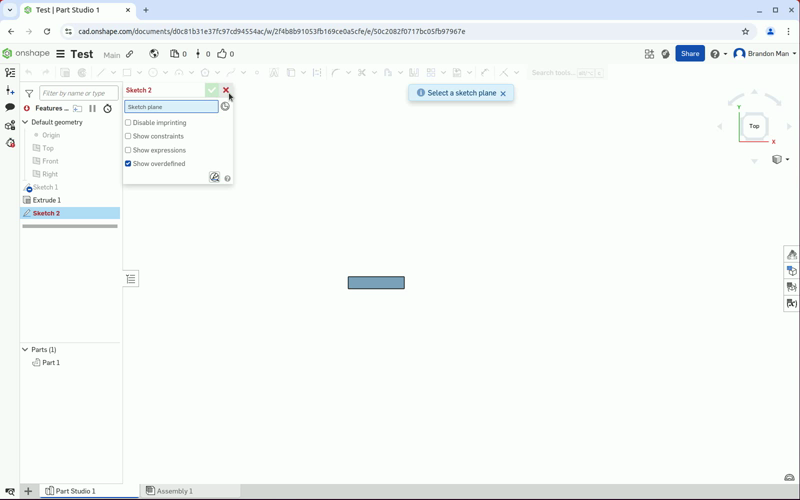
mouse_move(73, 150)
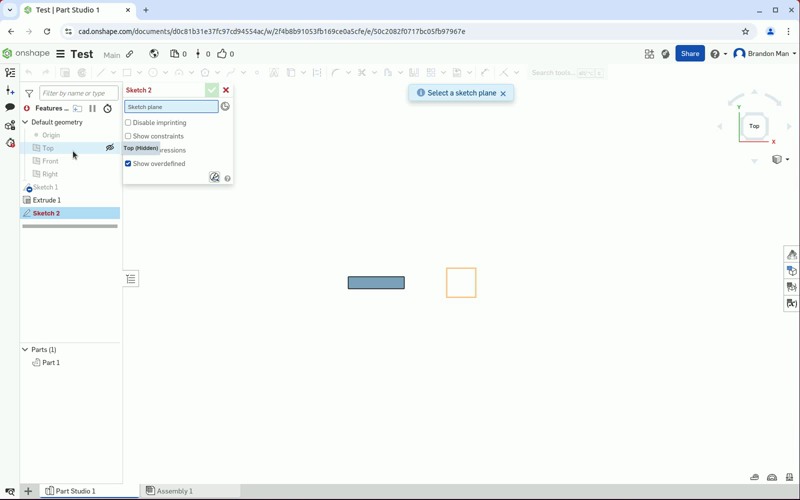
click(73, 150)
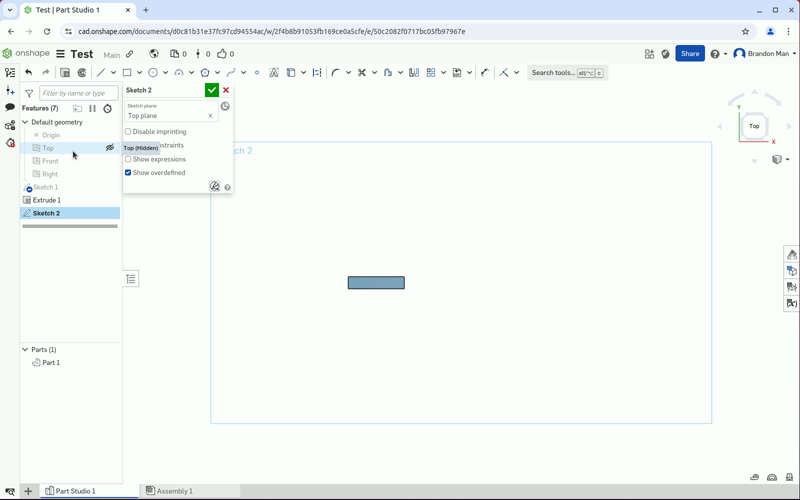
mouse_move(73, 352)
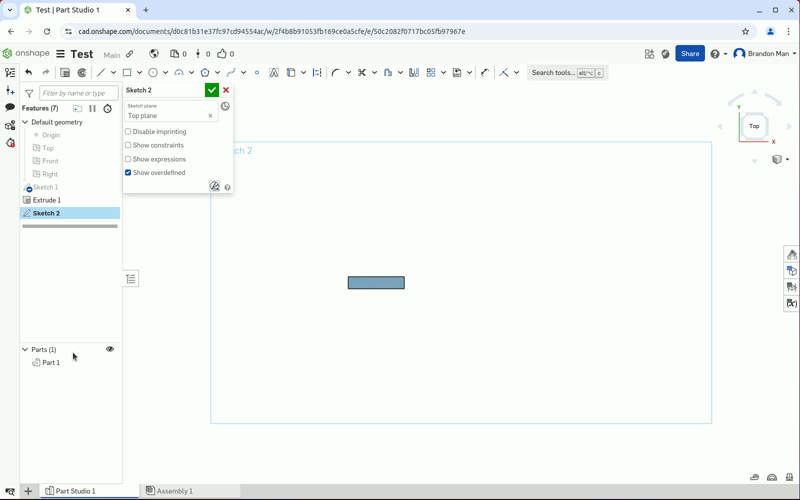
key(y)
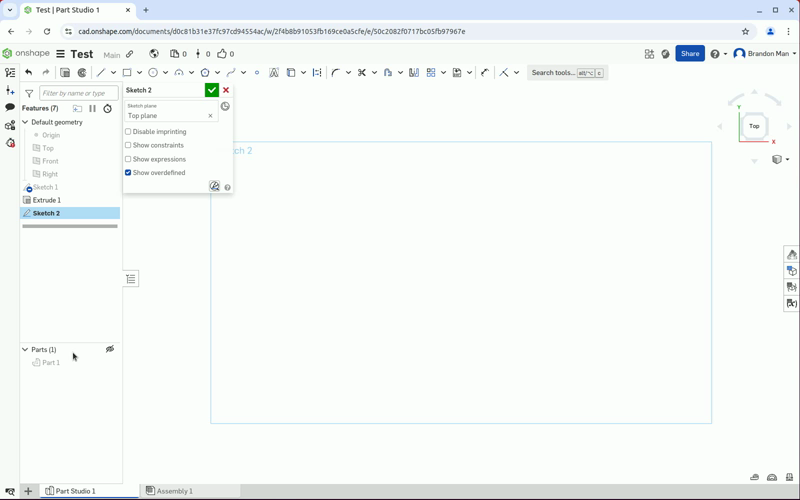
key(l)
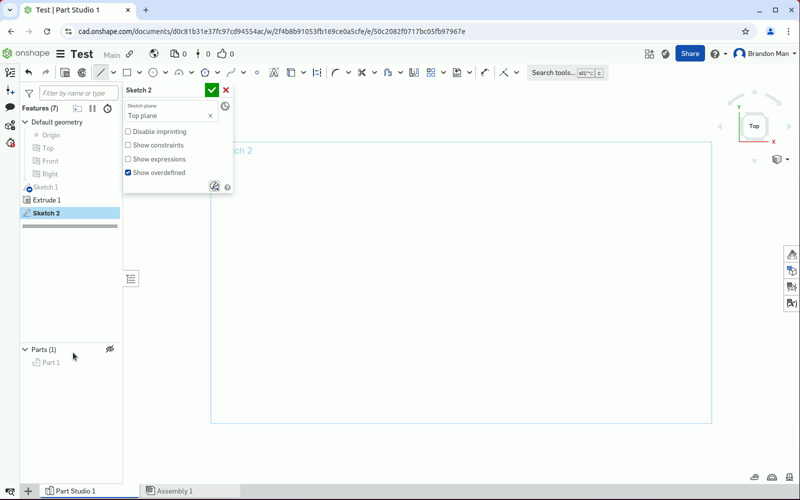
key_down(shift)
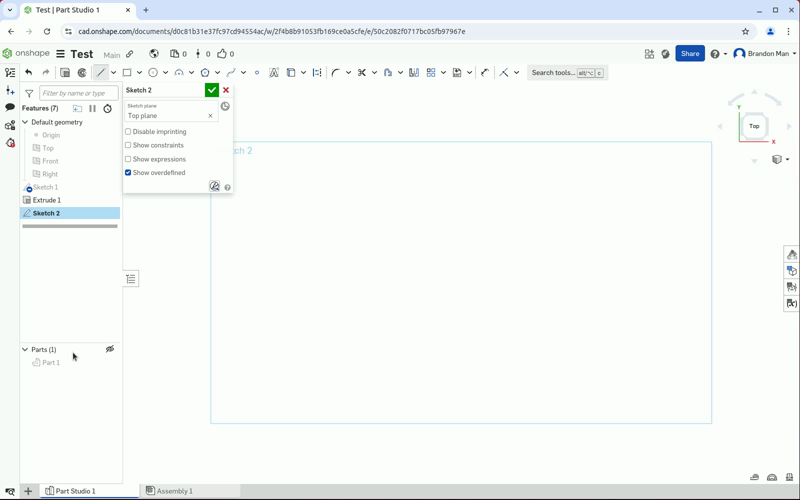
mouse_move(424, 288)
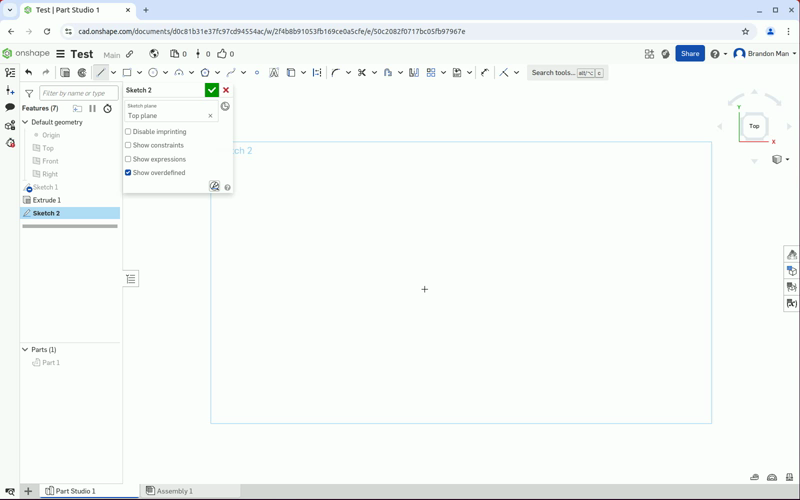
click(424, 288)
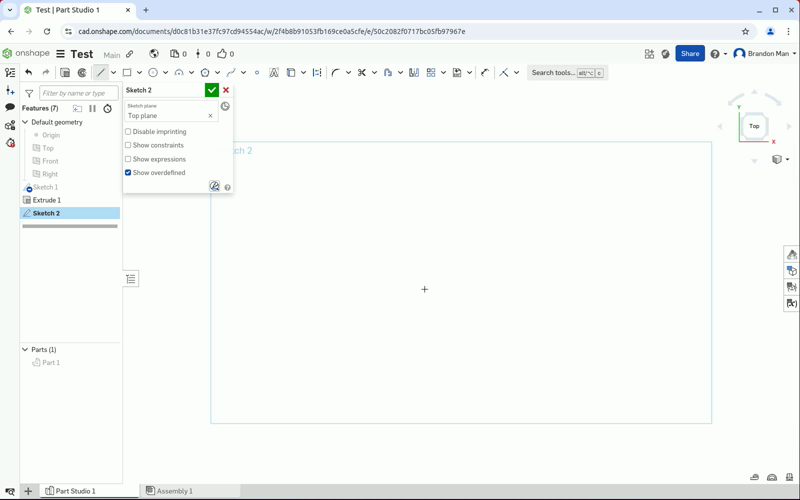
key_up(shift)
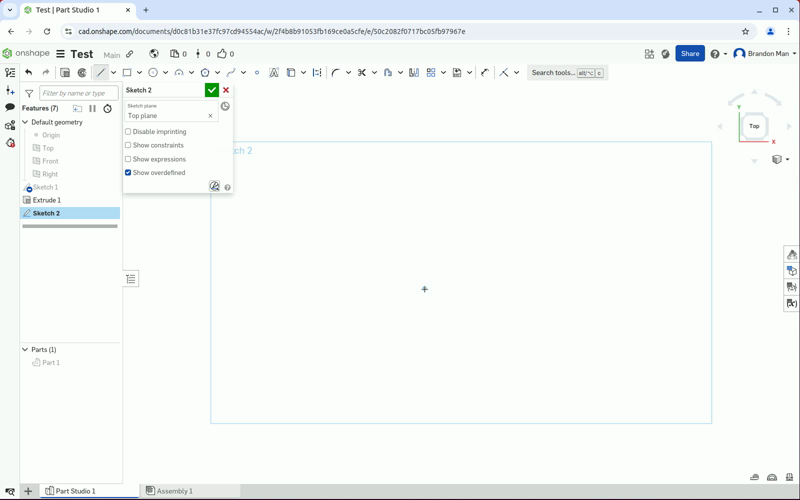
key_down(shift)
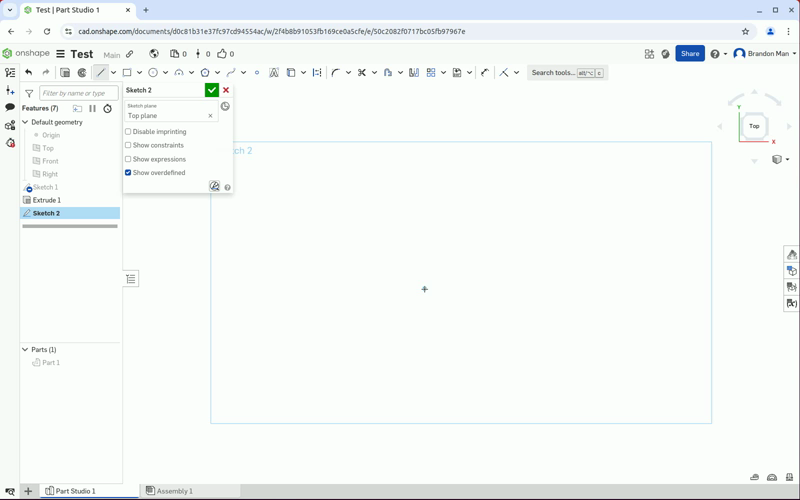
mouse_move(573, 288)
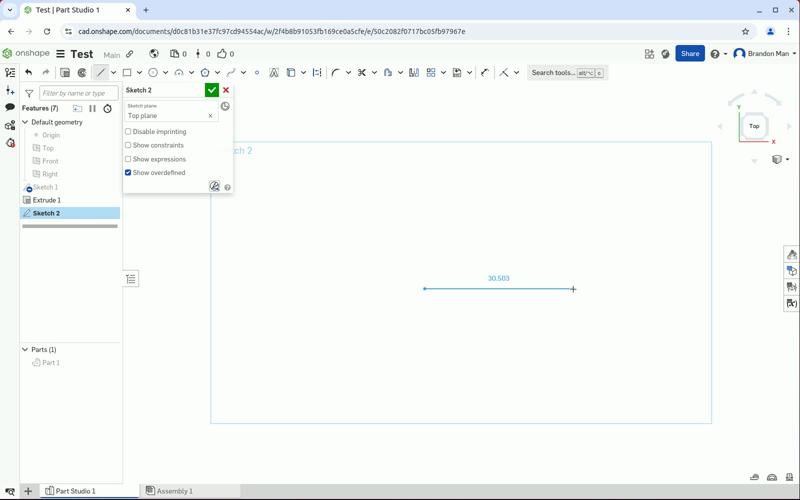
click(573, 288)
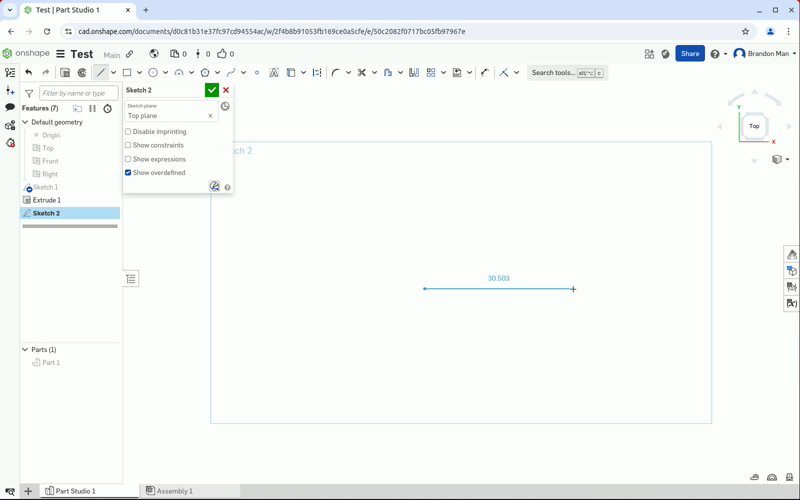
key_up(shift)
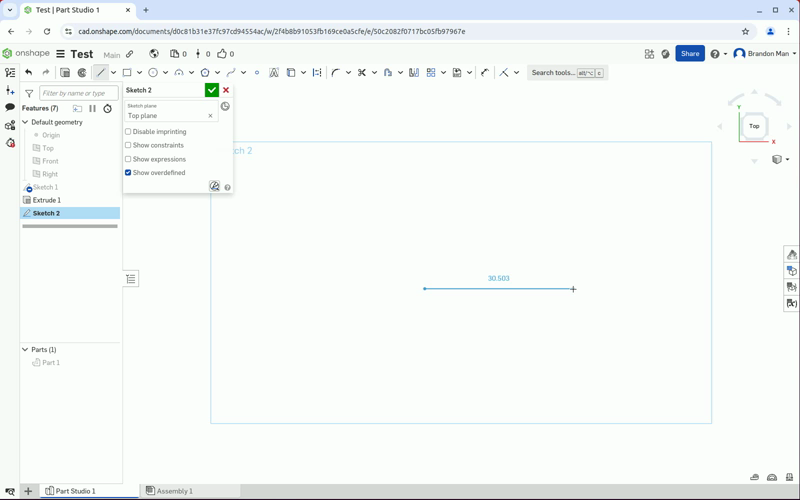
key_down(shift)
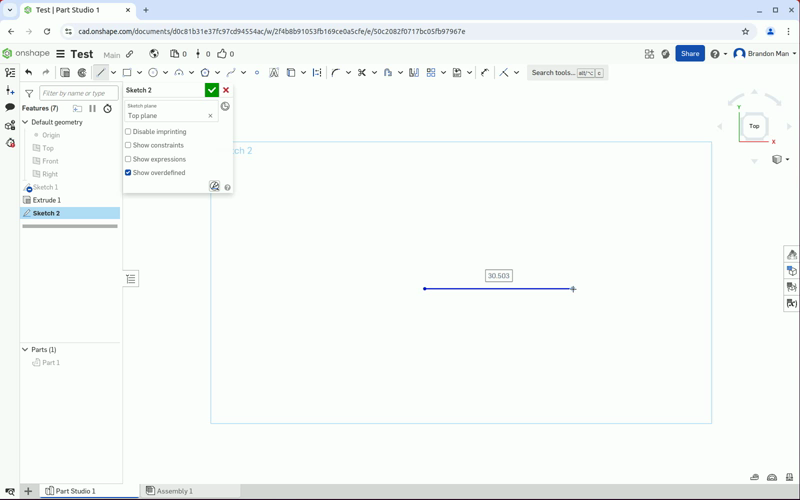
mouse_move(589, 288)
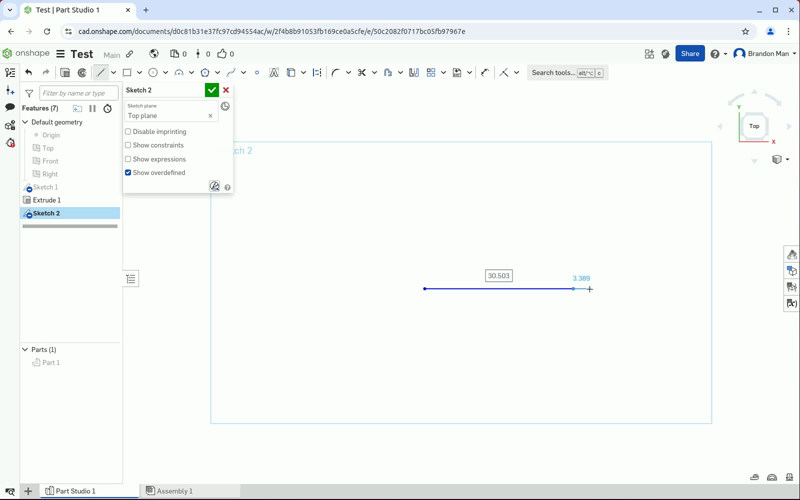
mouse_move(573, 276)
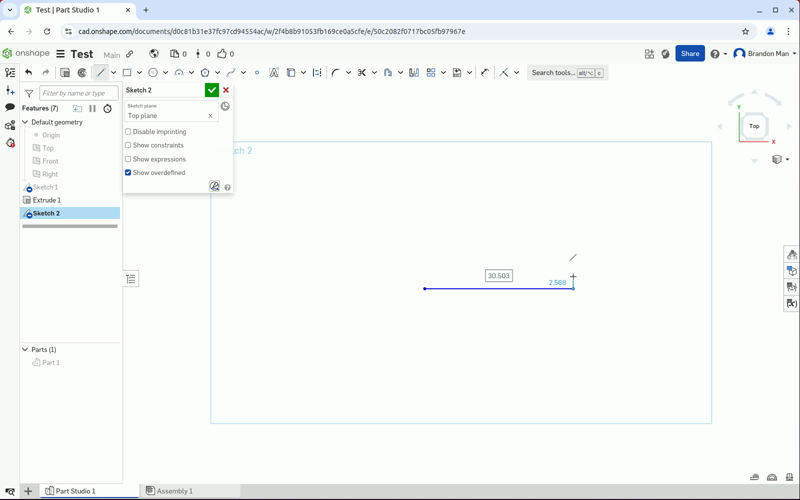
click(573, 276)
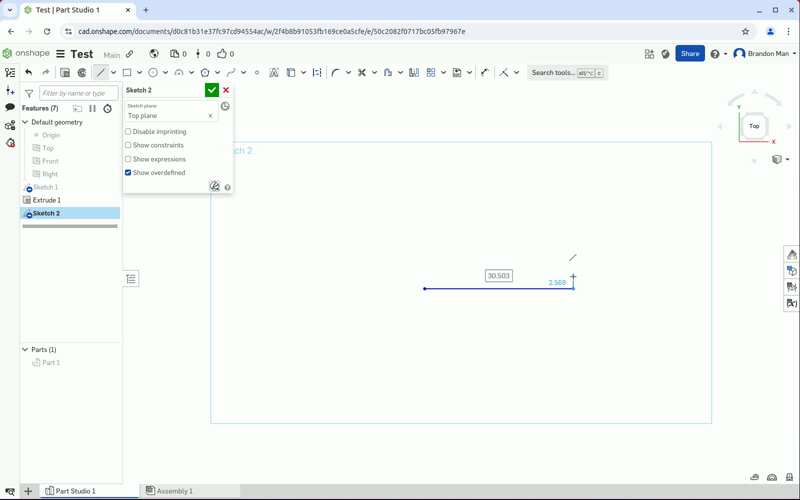
key_up(shift)
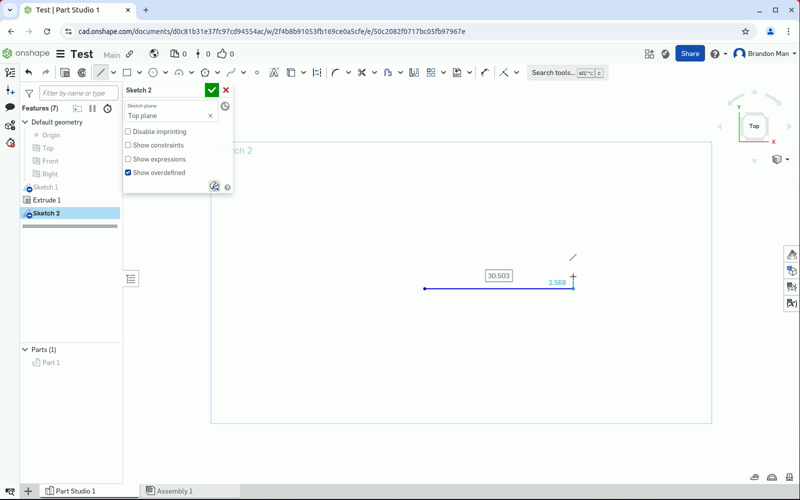
key_down(shift)
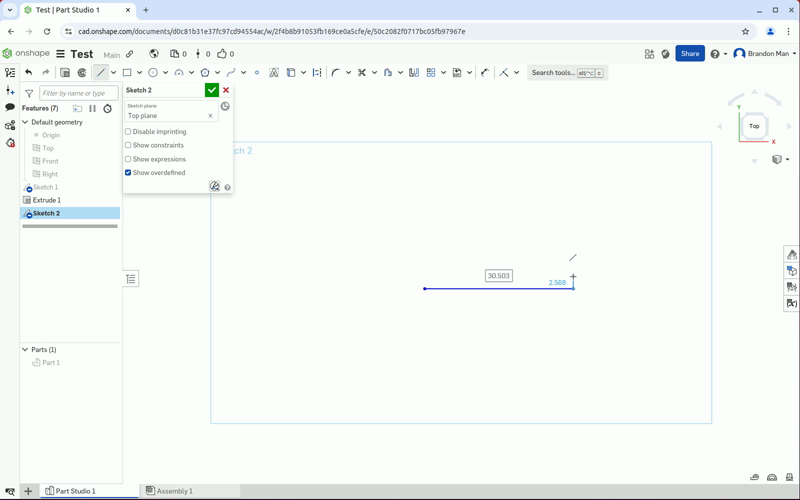
mouse_move(424, 276)
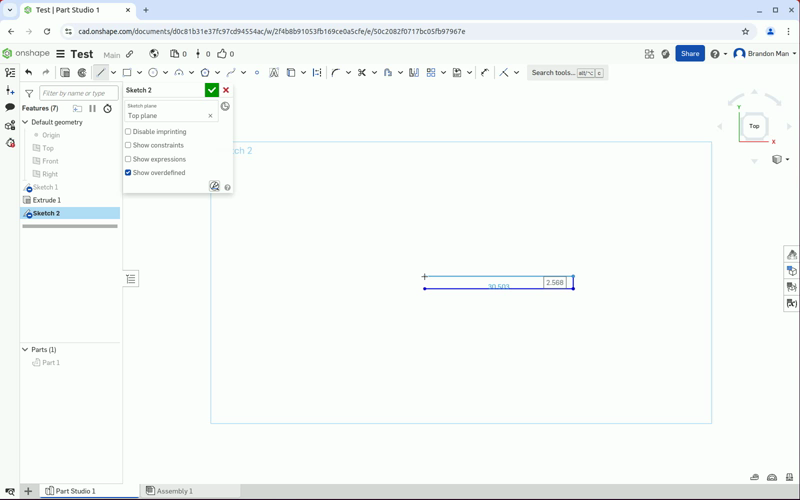
click(424, 276)
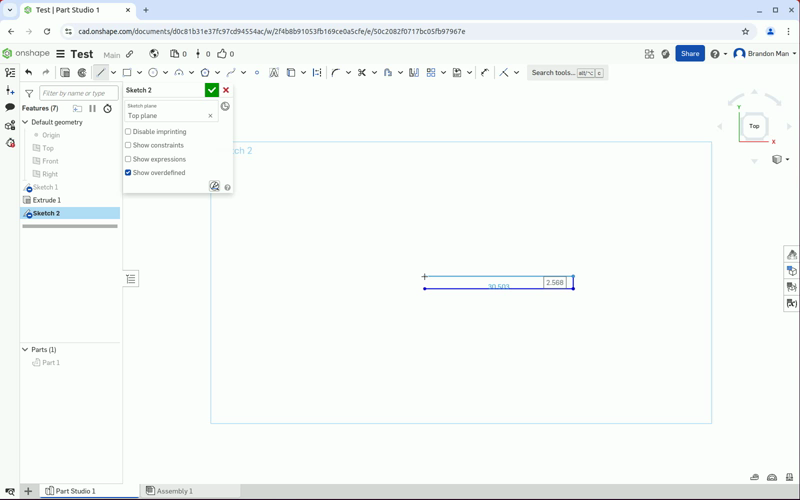
key_up(shift)
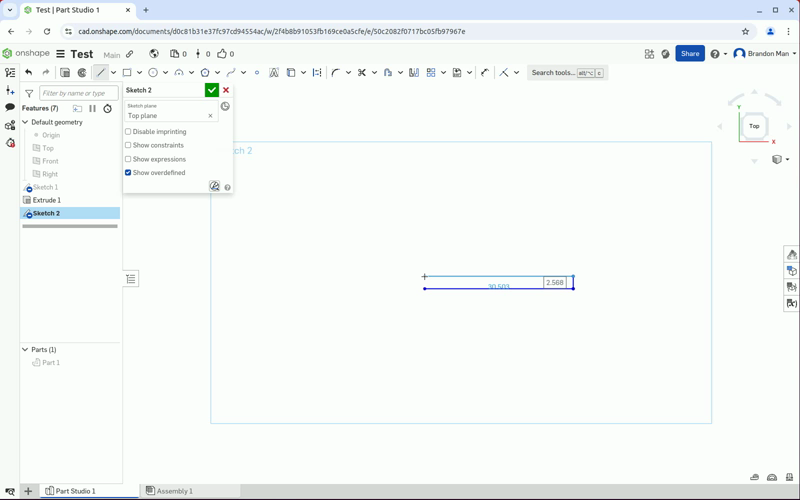
mouse_move(454, 276)
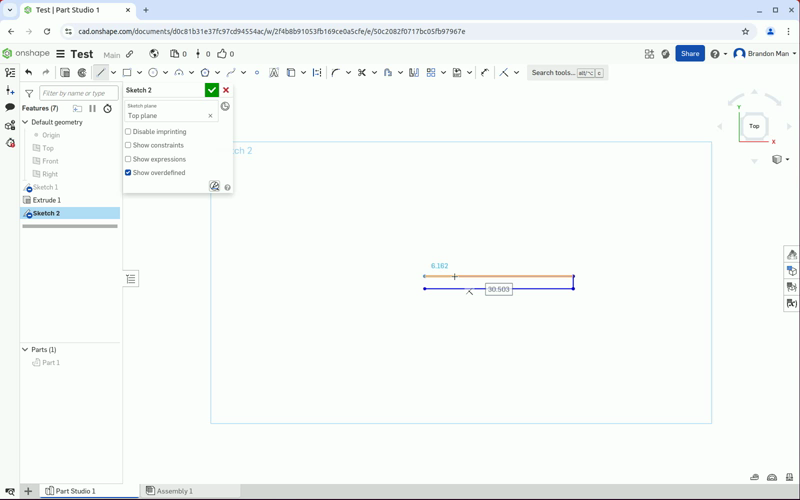
key_down(shift)
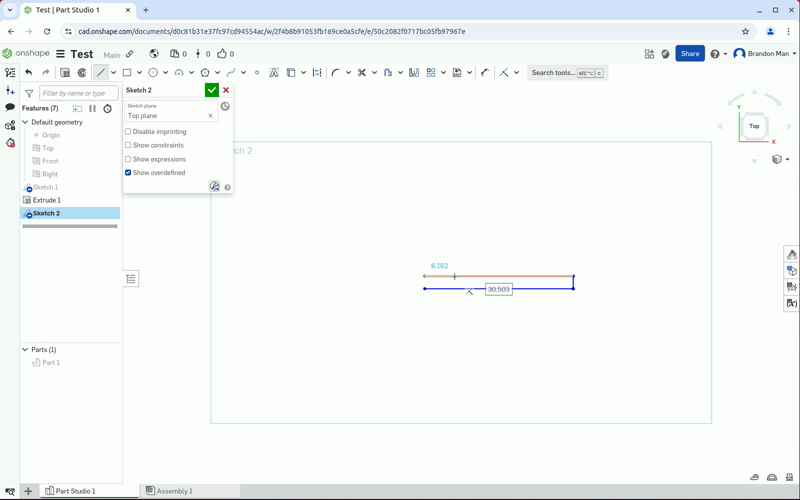
mouse_move(424, 288)
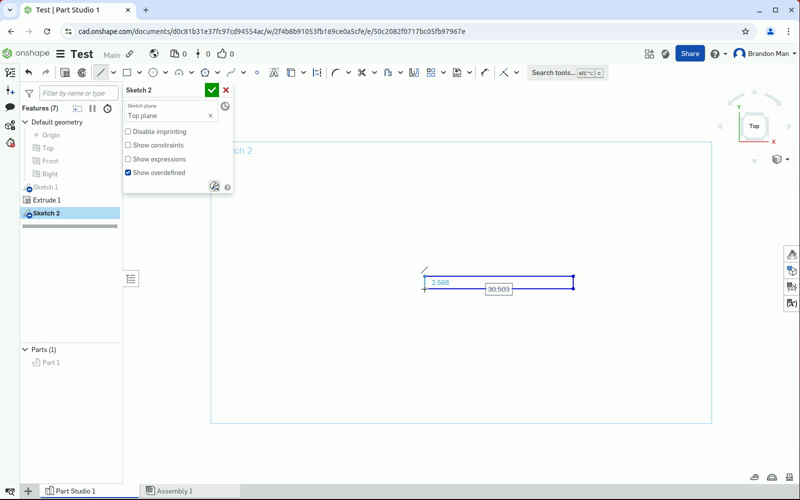
key_up(shift)
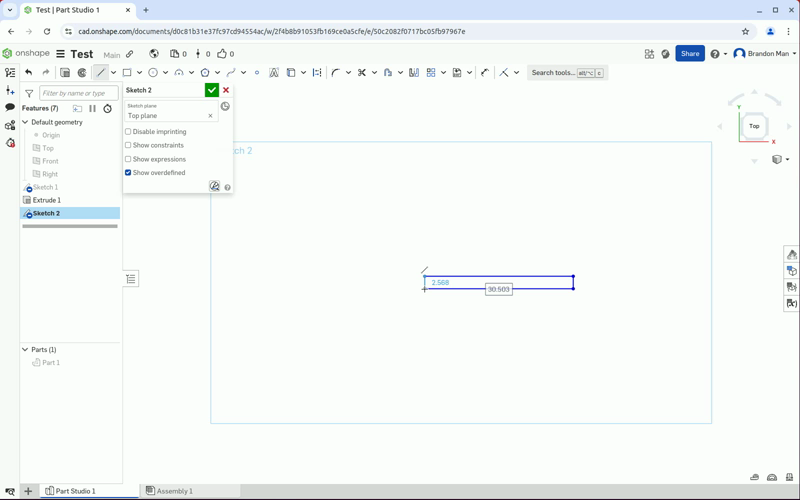
click(424, 288)
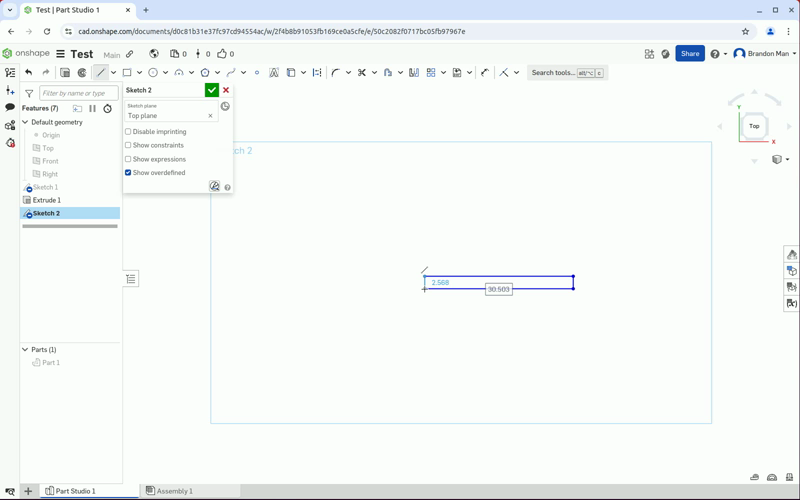
key(esc)
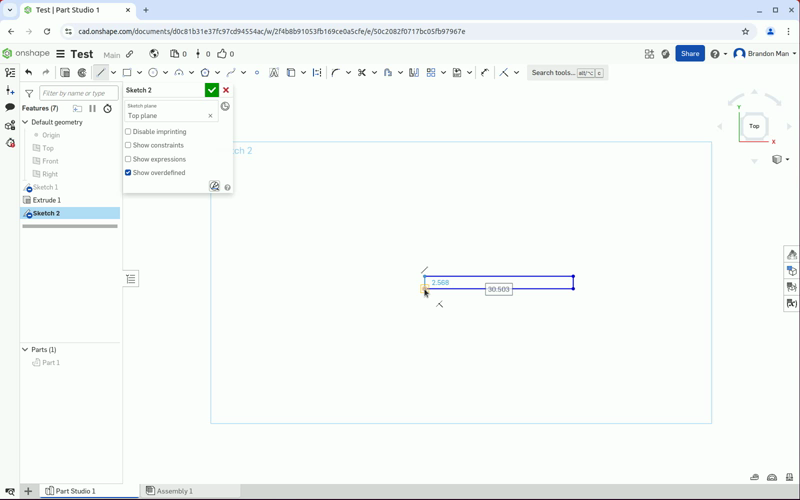
mouse_move(475, 285)
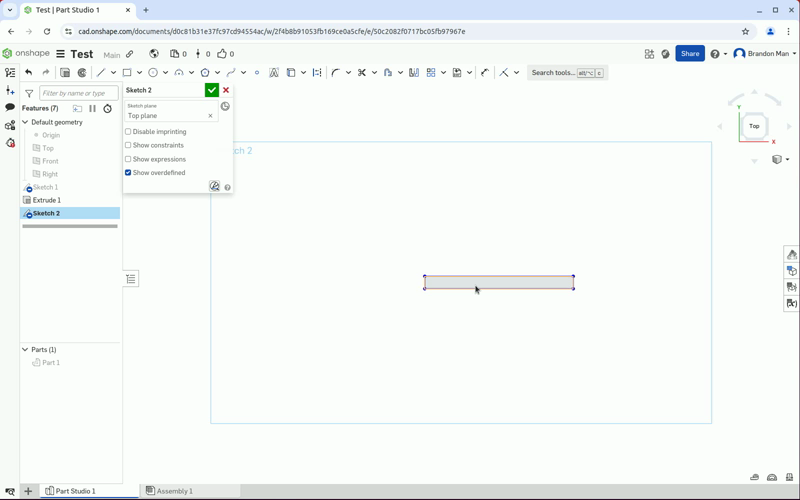
click(475, 285)
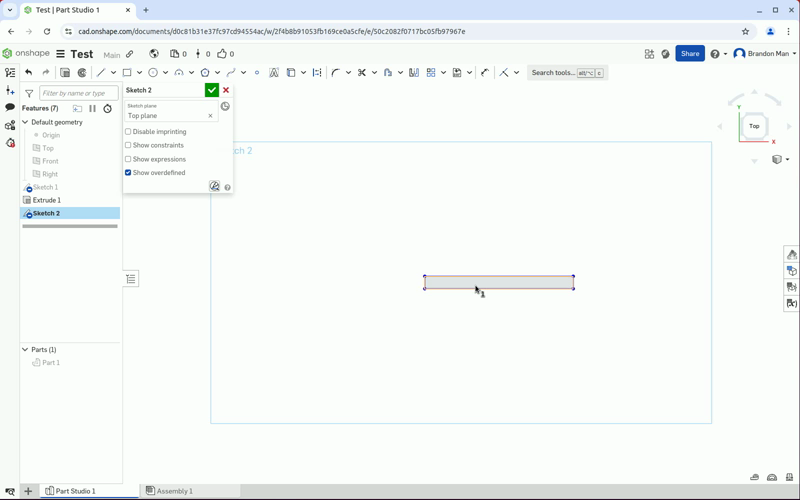
mouse_move(73, 352)
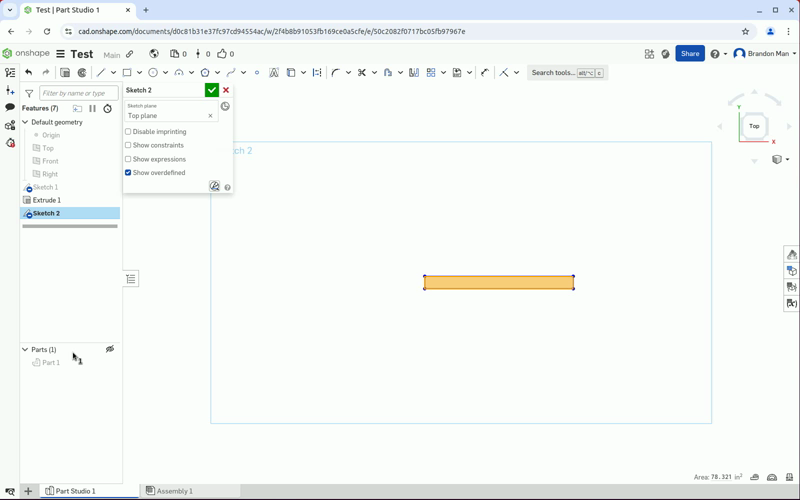
key(shift+y)
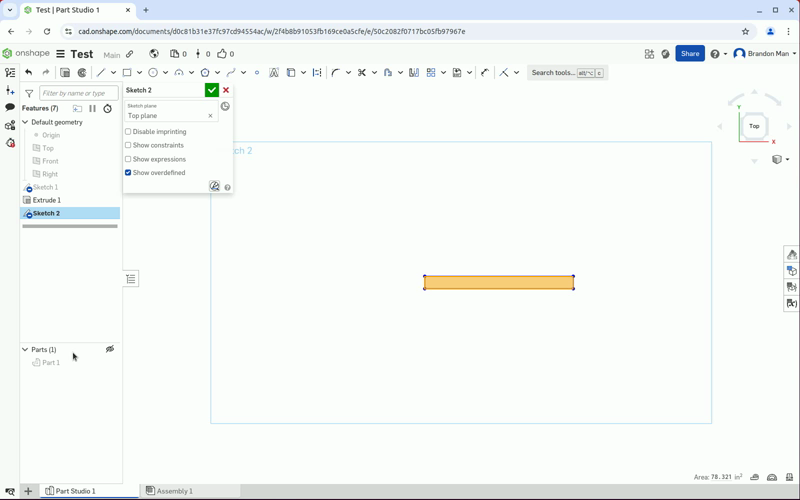
key(shift+e)
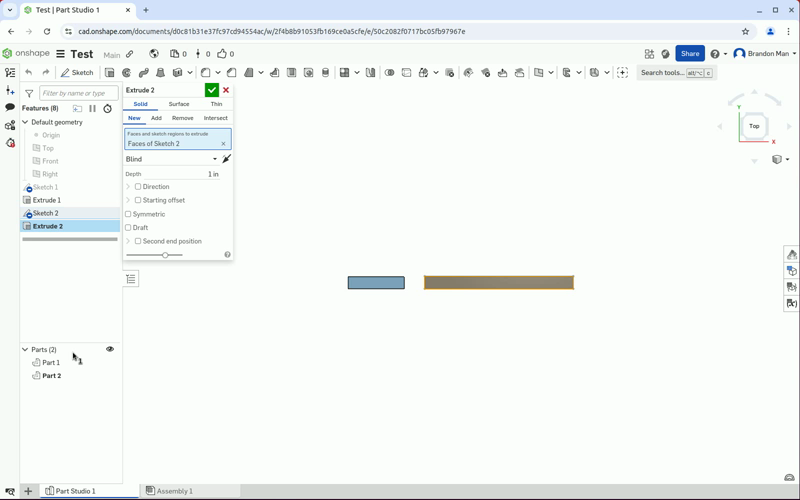
mouse_move(143, 106)
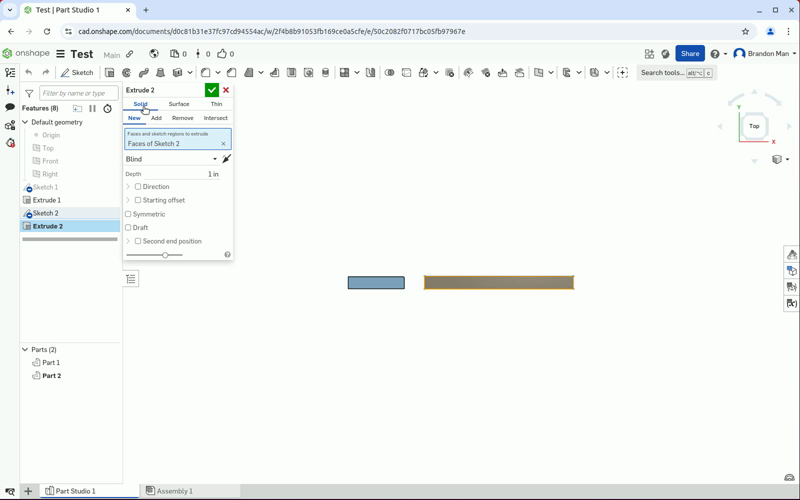
click(143, 106)
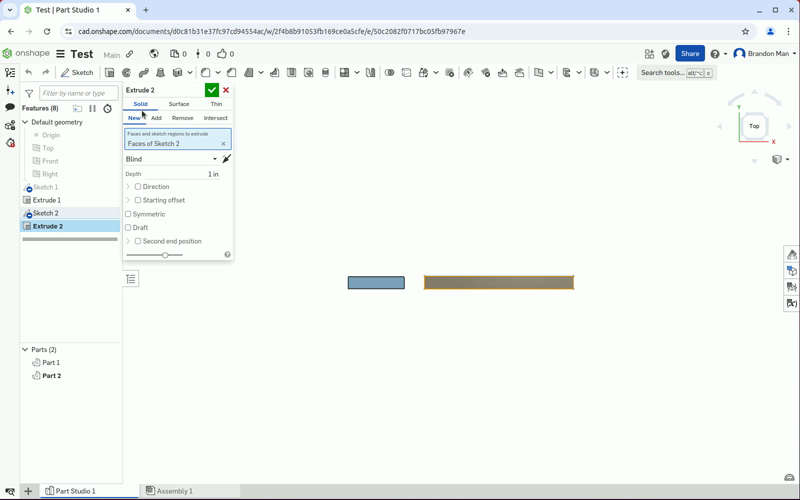
mouse_move(137, 120)
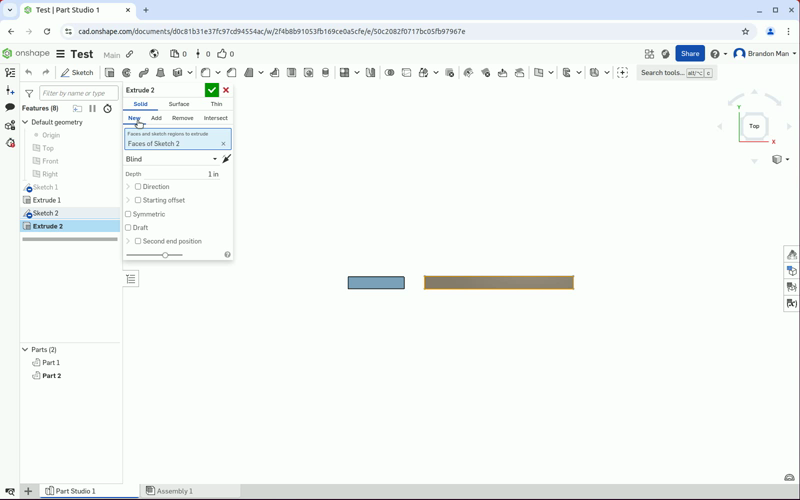
click(137, 120)
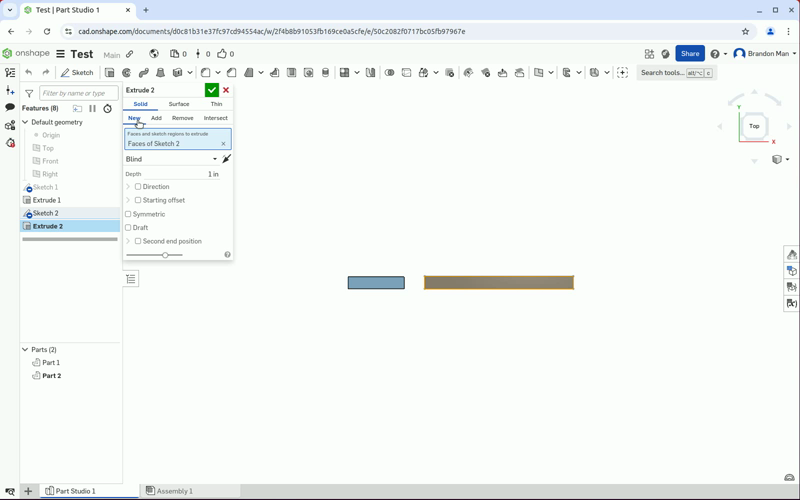
key(tab, 4)
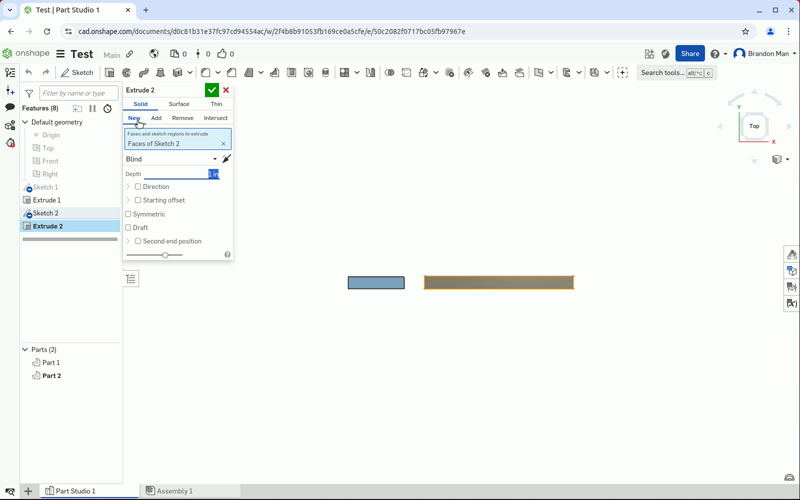
text(0.241)
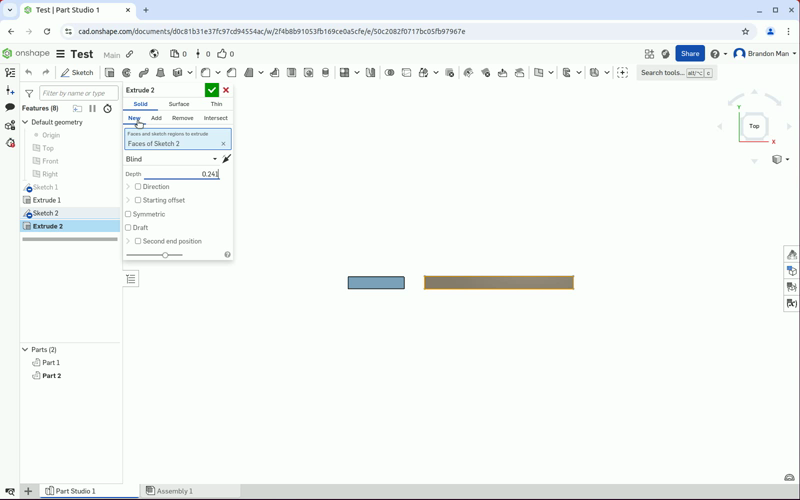
key(enter)
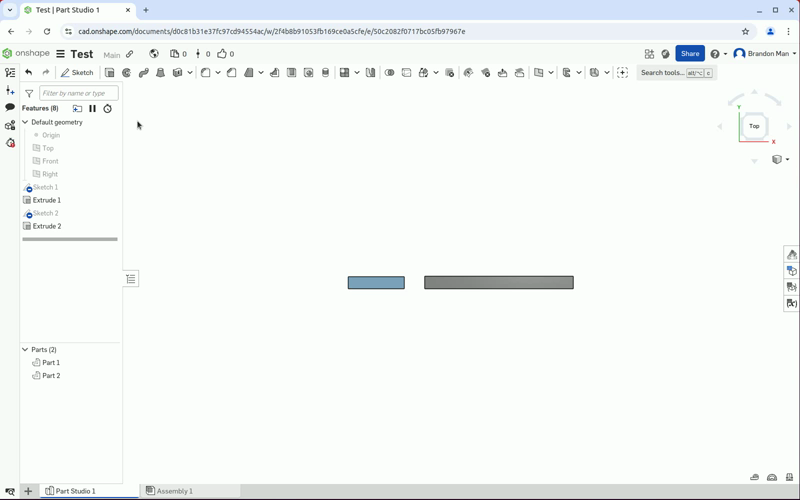
key(shift+h)
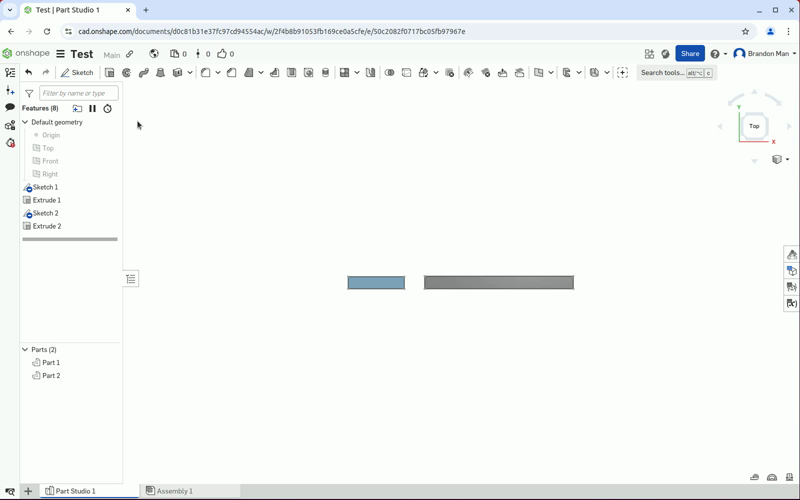
key(shift+h)
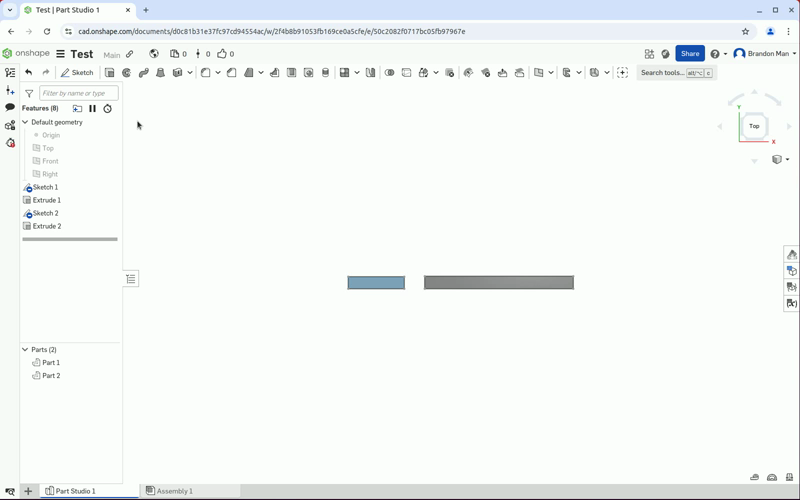
key(shift+7)
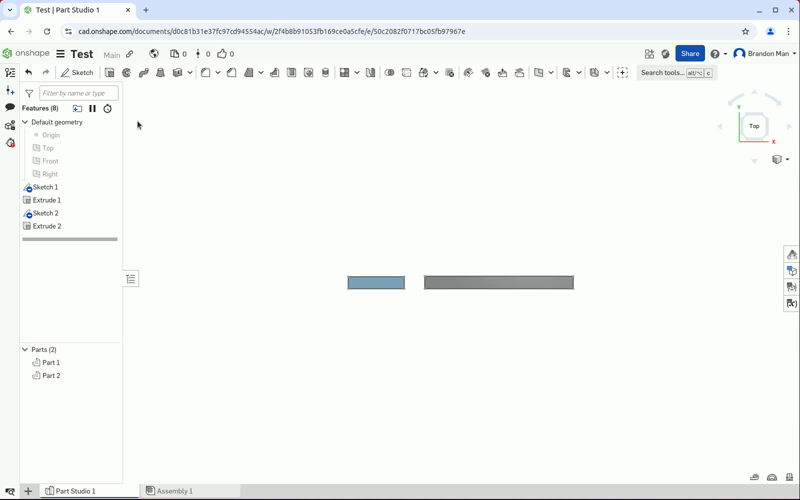
key(up, 3)
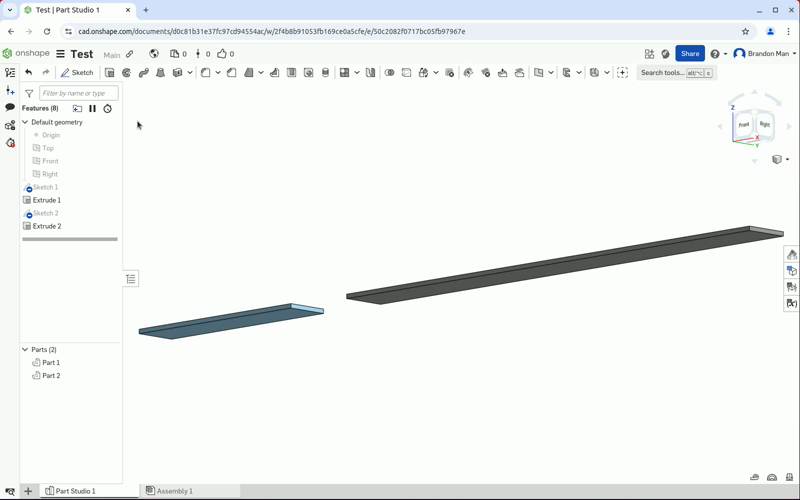
key(left, 3)
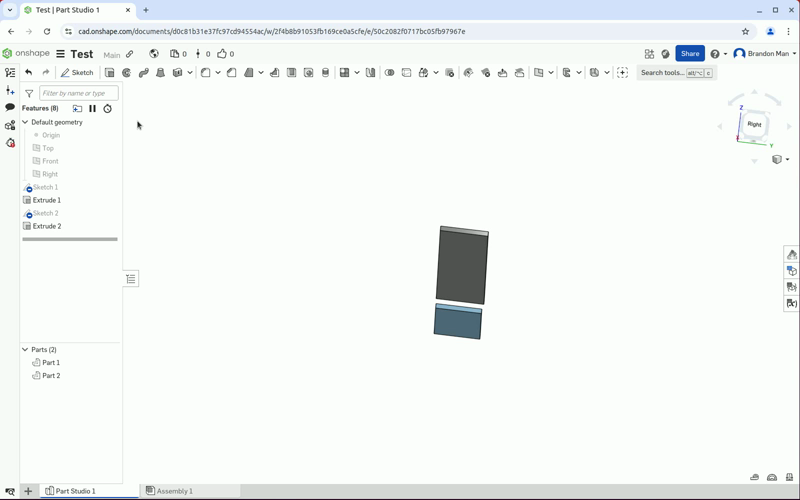
key(right, 3)
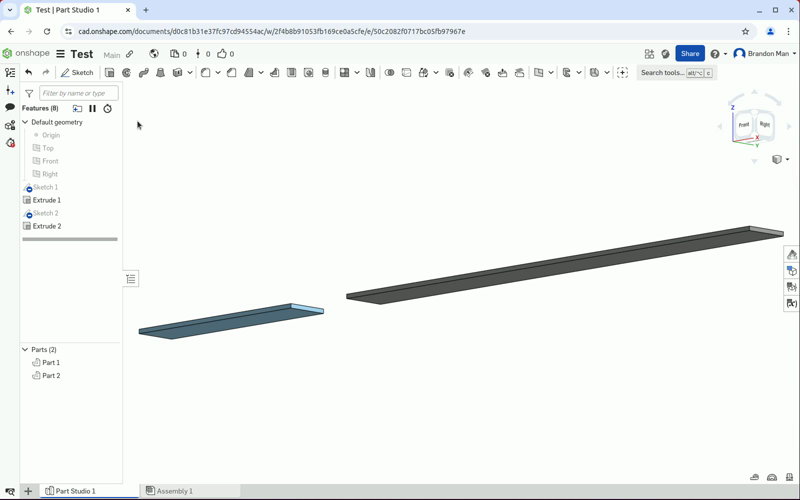
key(down, 3)
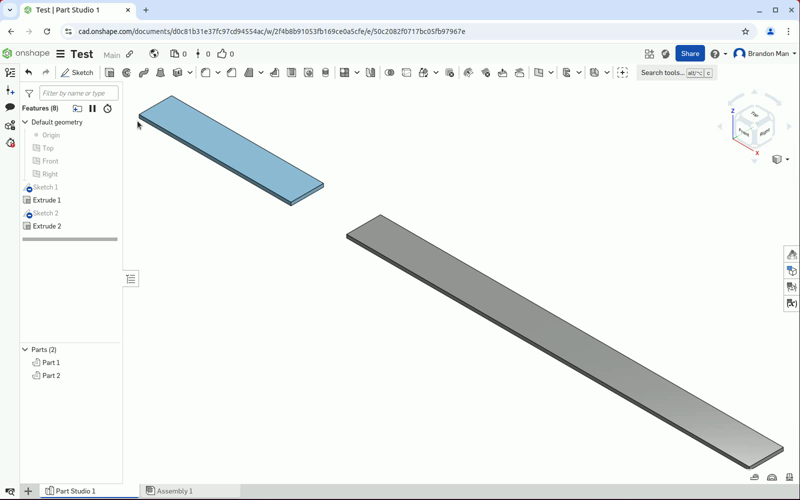
mouse_move(73, 189)
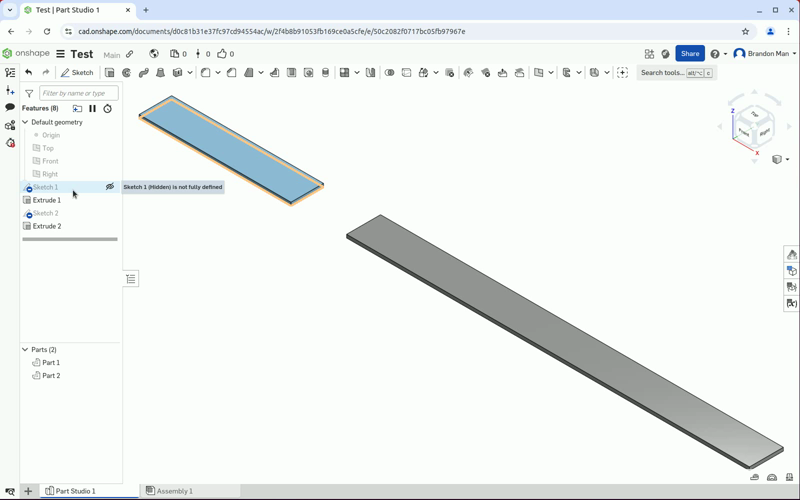
click(73, 189)